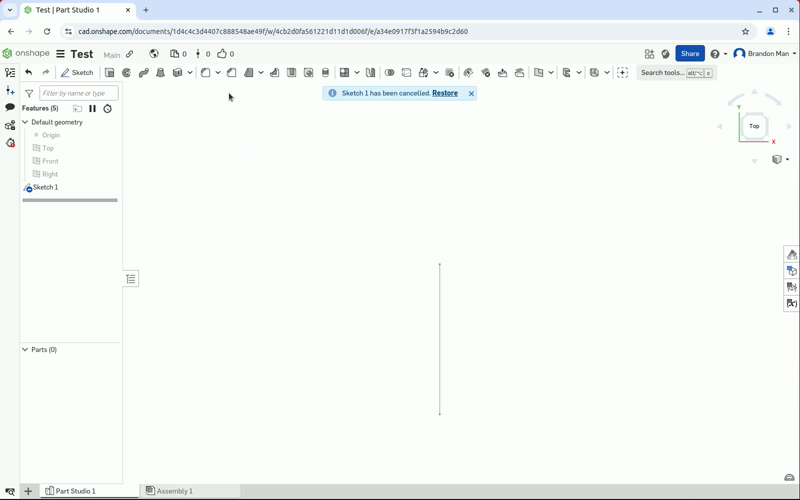
key(shift+h)
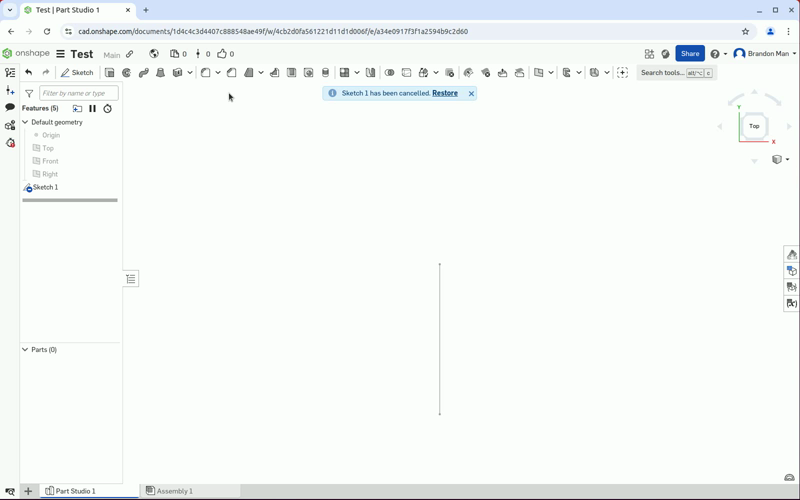
mouse_move(73, 352)
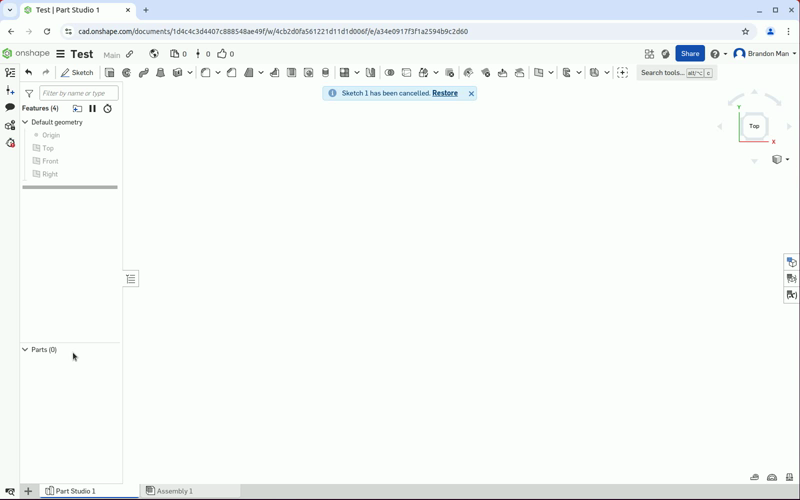
key(y)
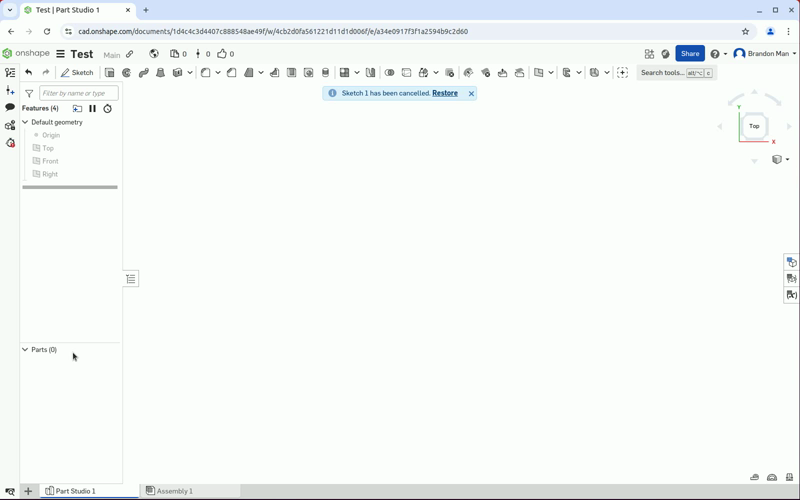
key(shift+p)
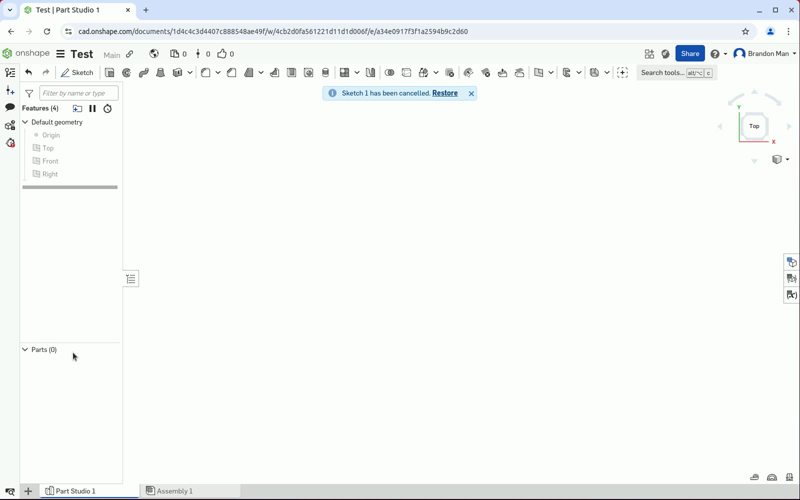
key(space)
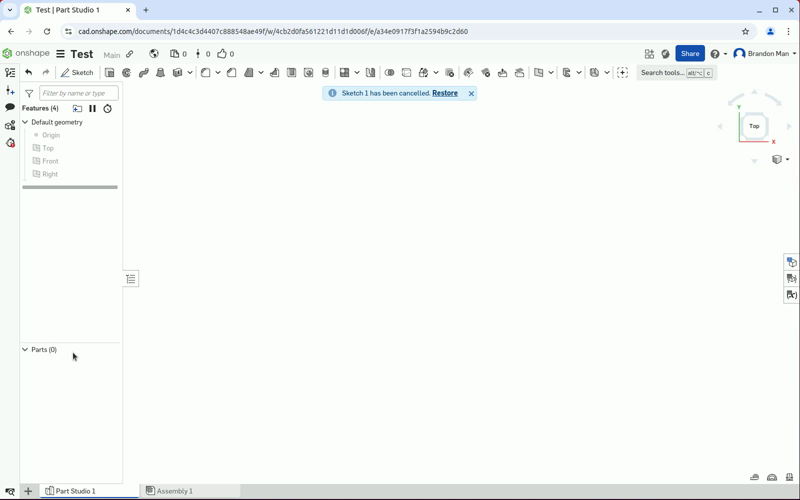
key_down(shift)
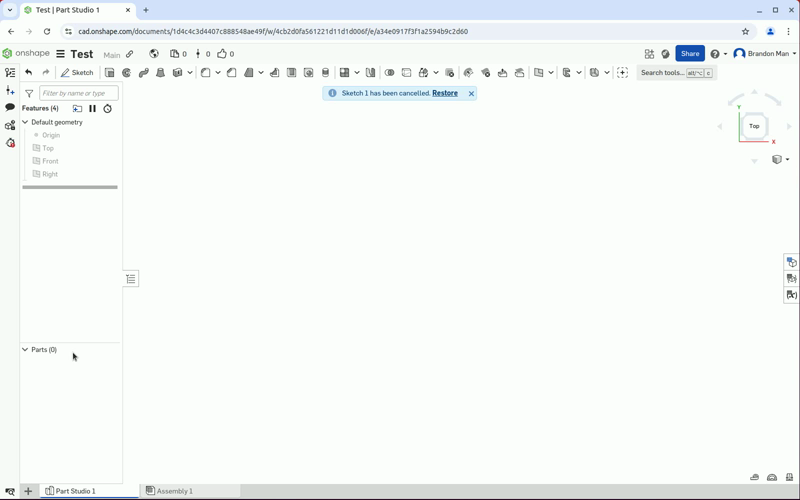
key(up)
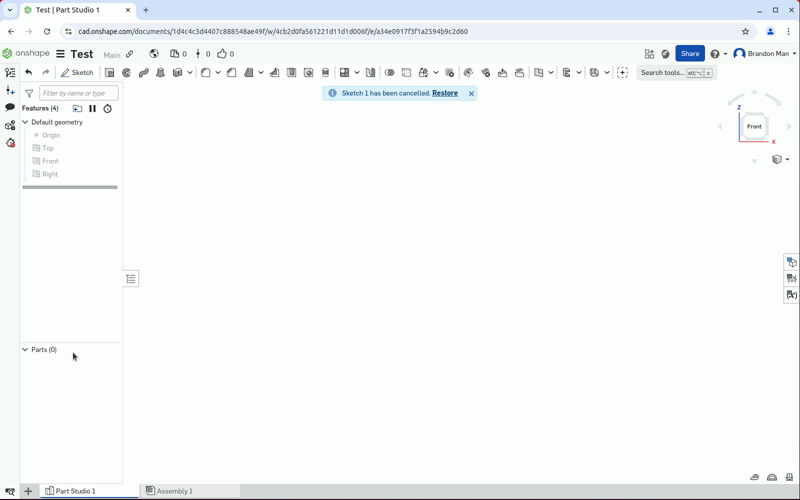
key_up(shift)
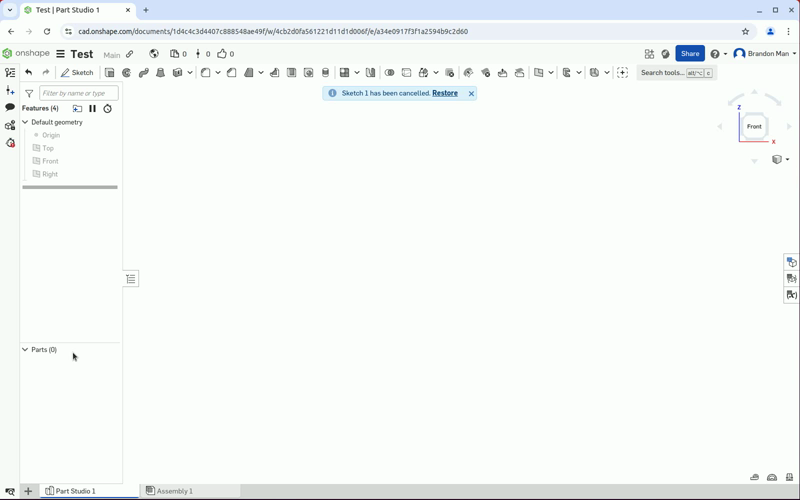
mouse_move(73, 352)
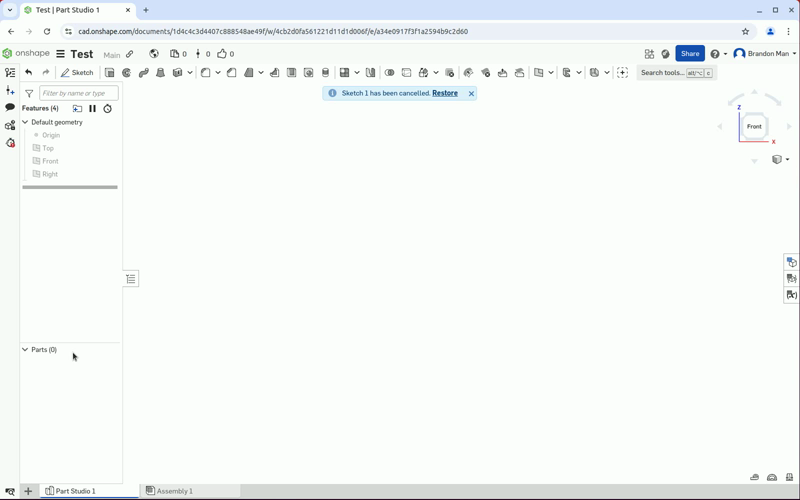
key(shift+y)
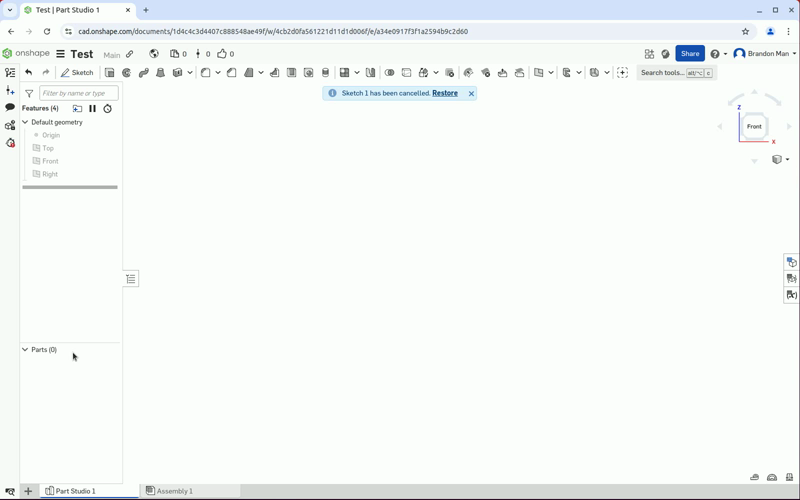
key(shift+s)
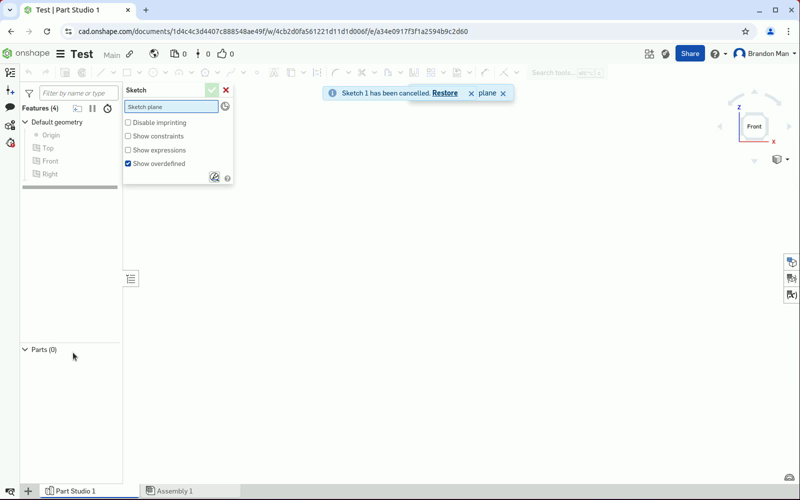
mouse_move(73, 163)
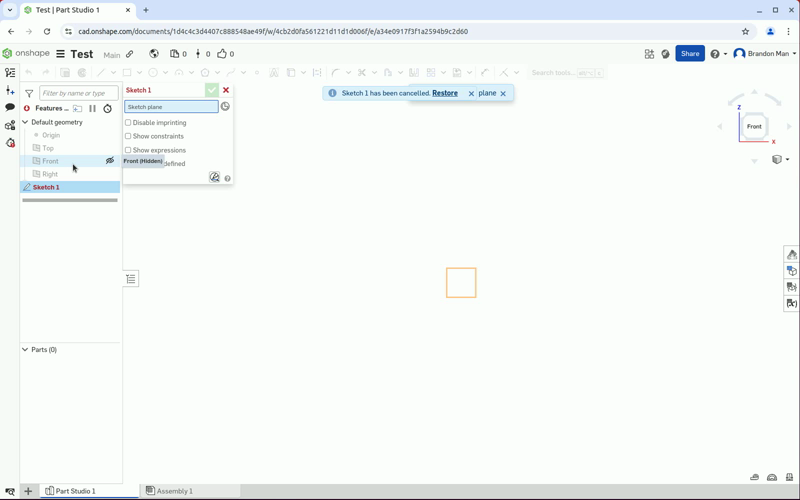
click(73, 163)
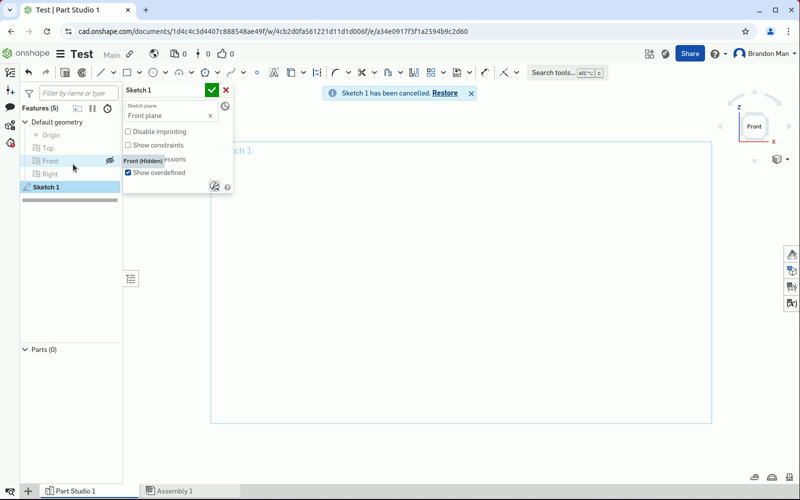
mouse_move(73, 352)
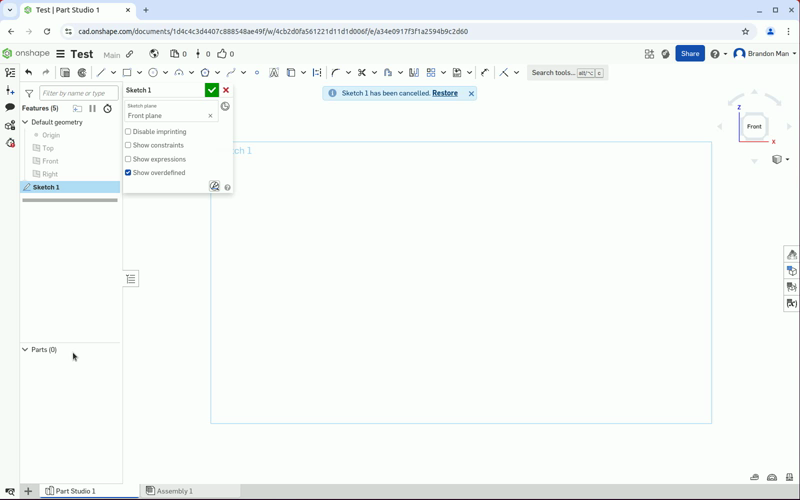
key(y)
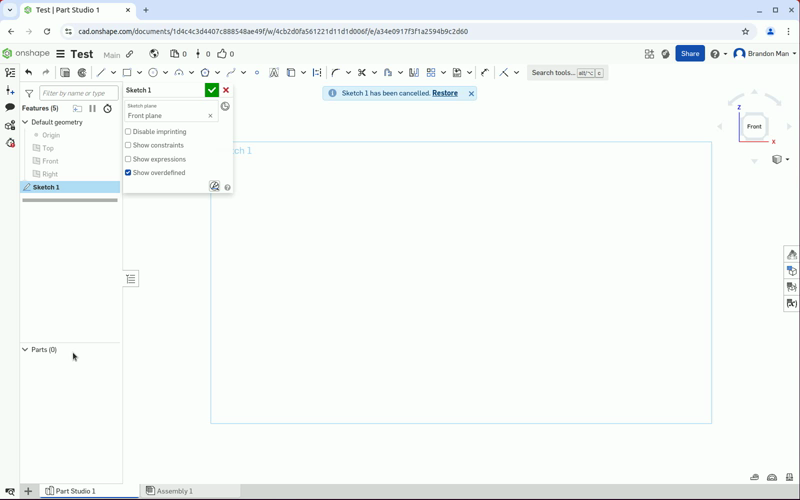
key(l)
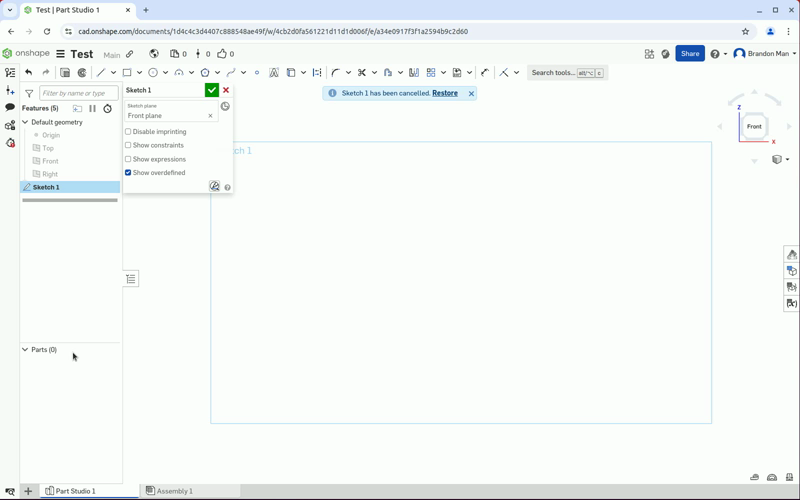
key_down(shift)
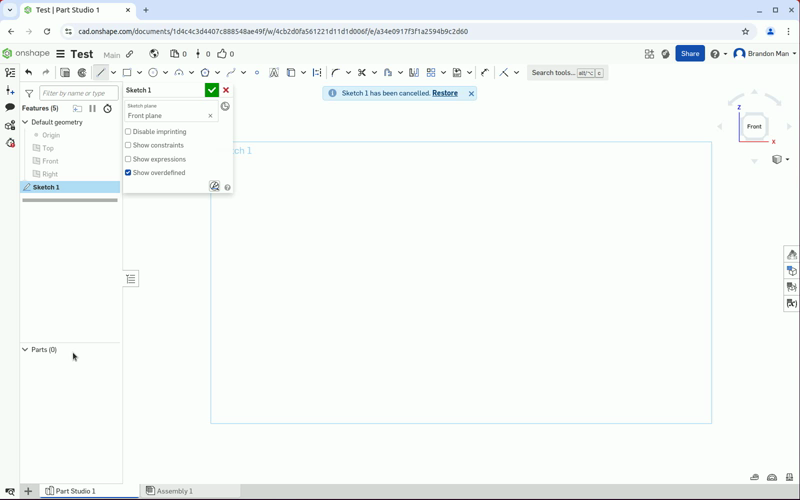
mouse_move(365, 306)
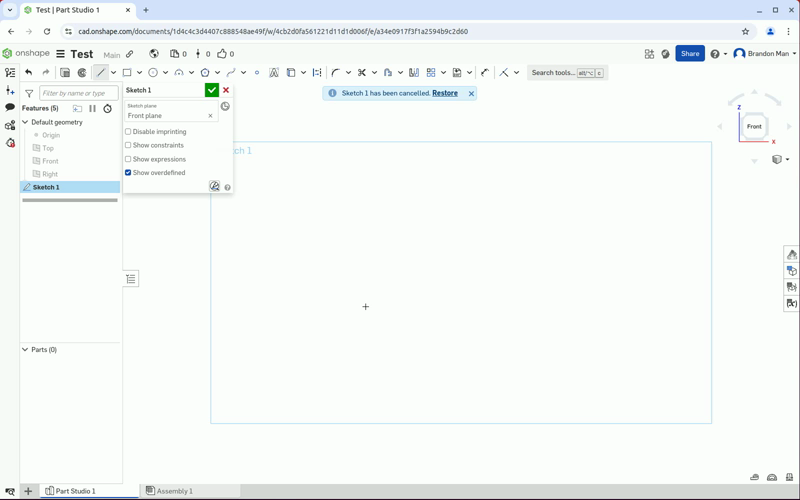
click(365, 306)
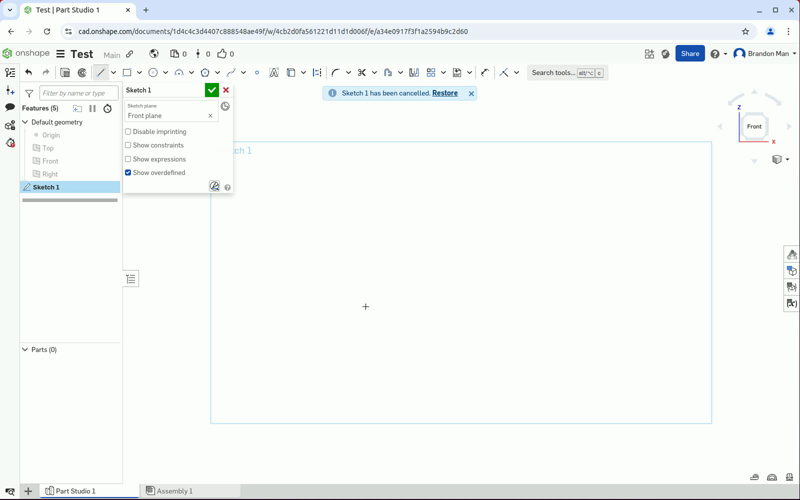
key_up(shift)
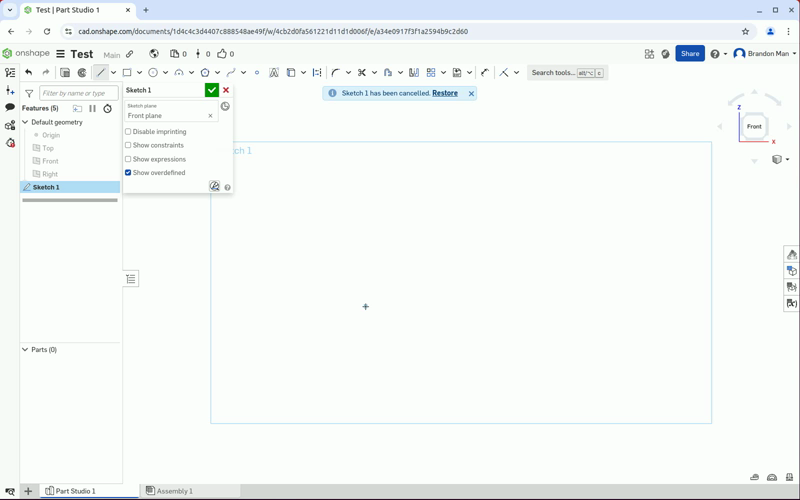
key_down(shift)
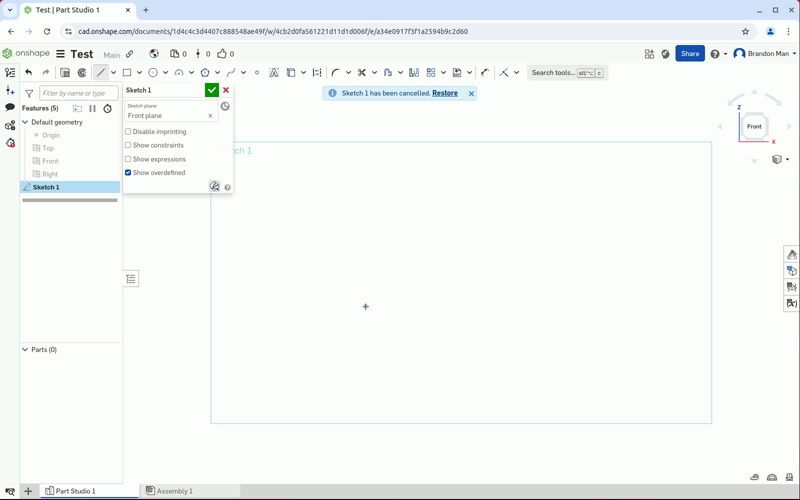
mouse_move(550, 306)
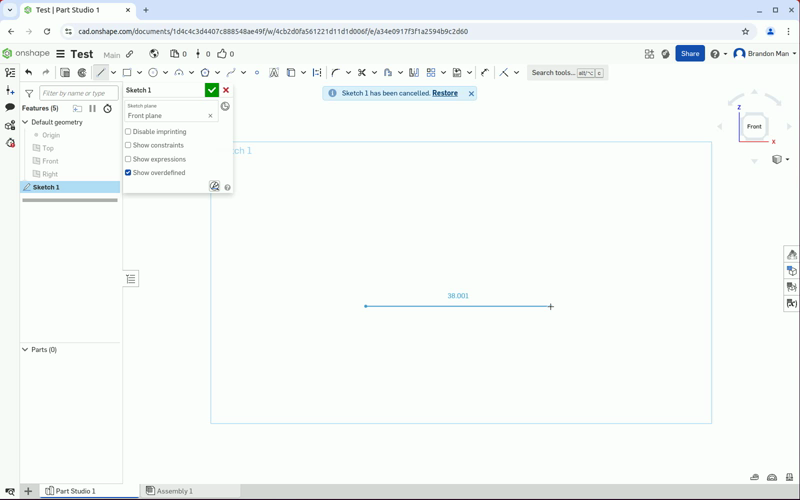
click(550, 306)
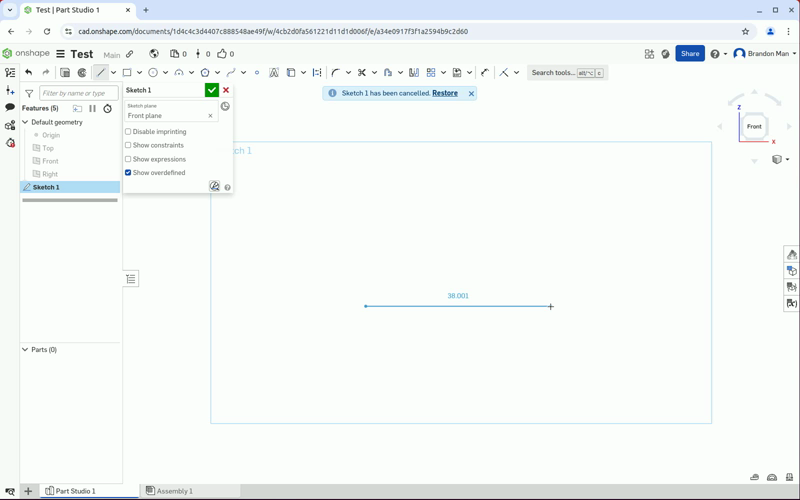
key_up(shift)
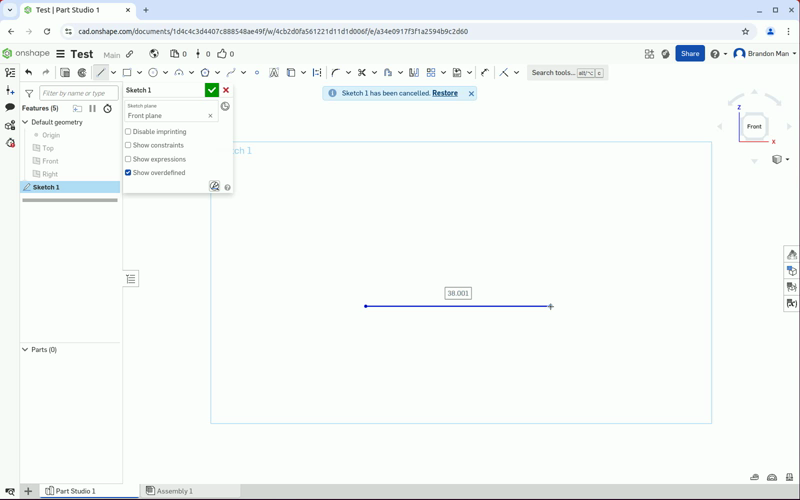
key_down(shift)
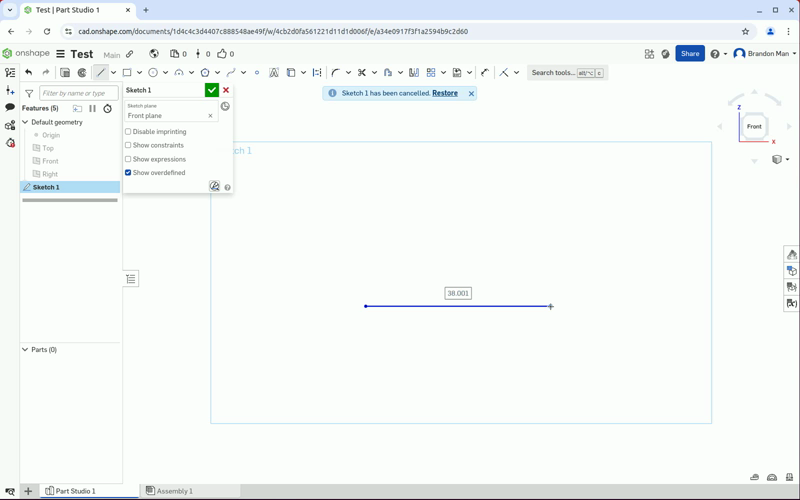
mouse_move(580, 306)
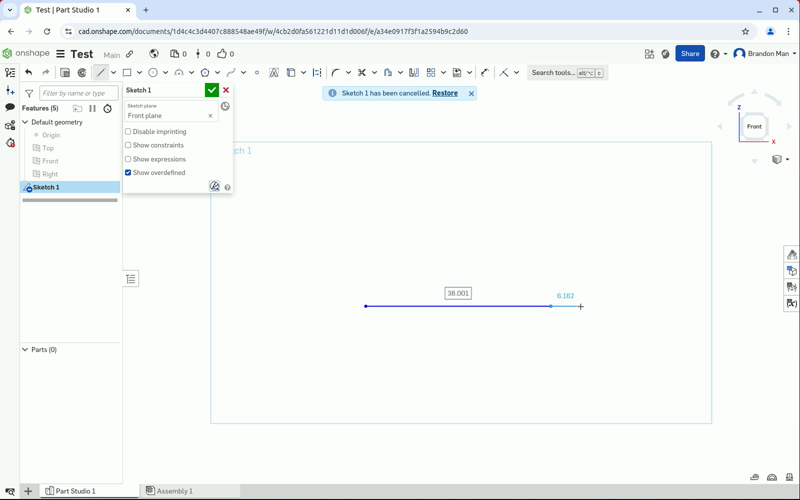
mouse_move(572, 269)
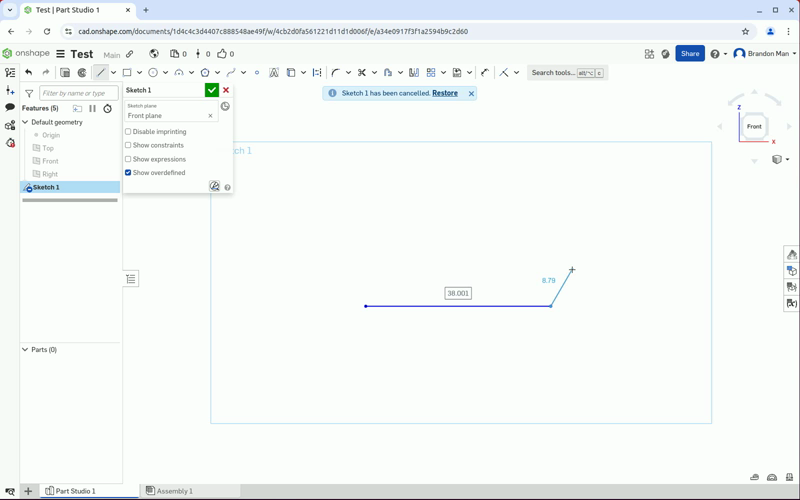
click(572, 269)
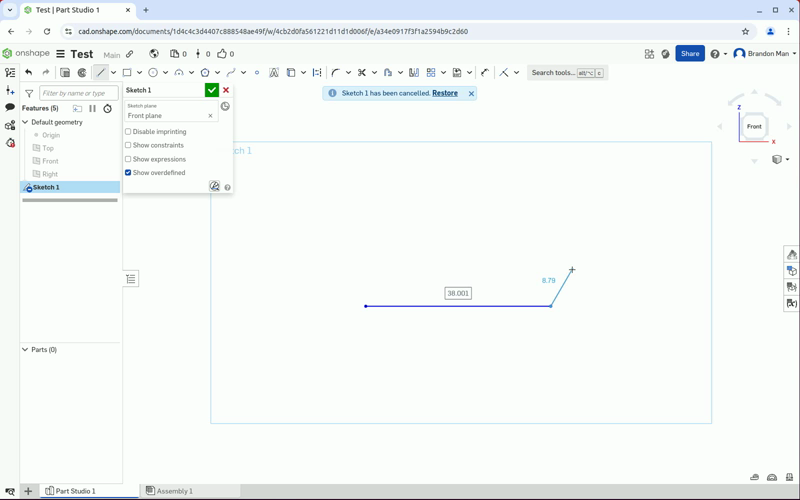
key_up(shift)
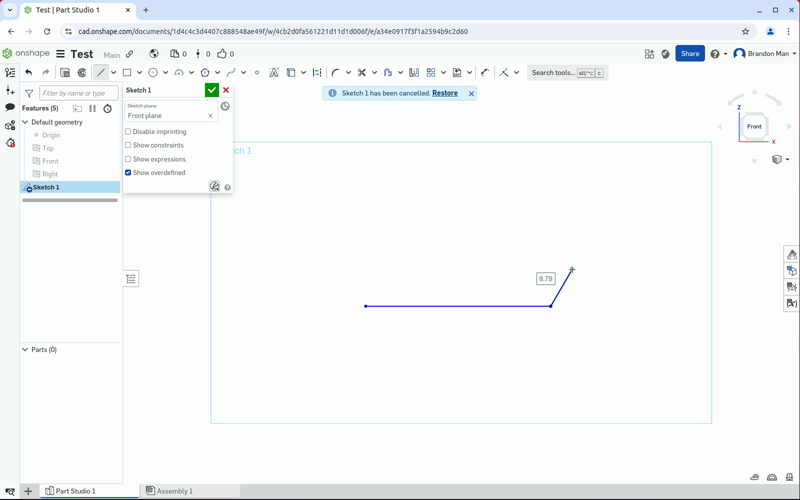
key_down(shift)
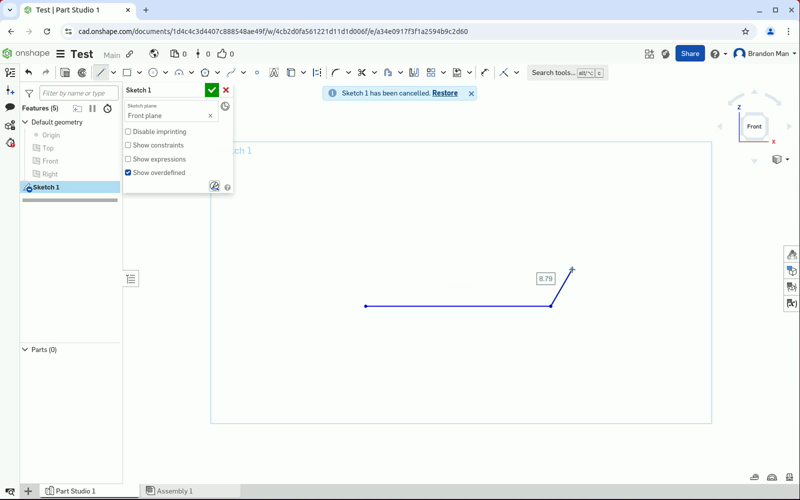
mouse_move(387, 269)
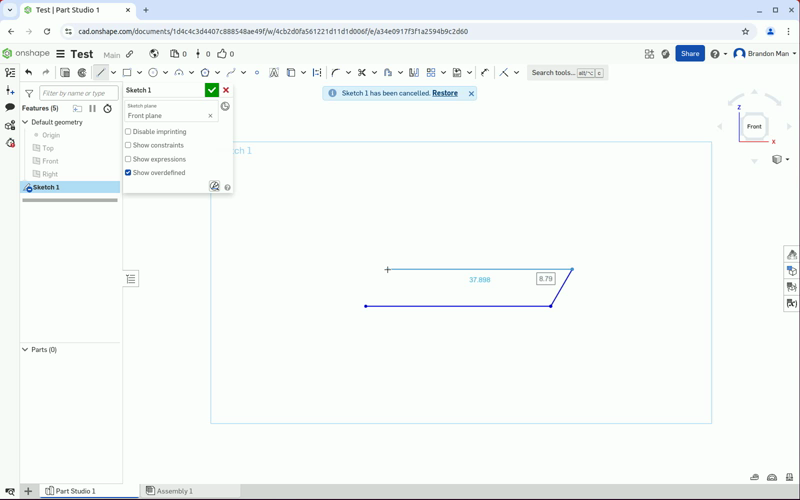
click(387, 269)
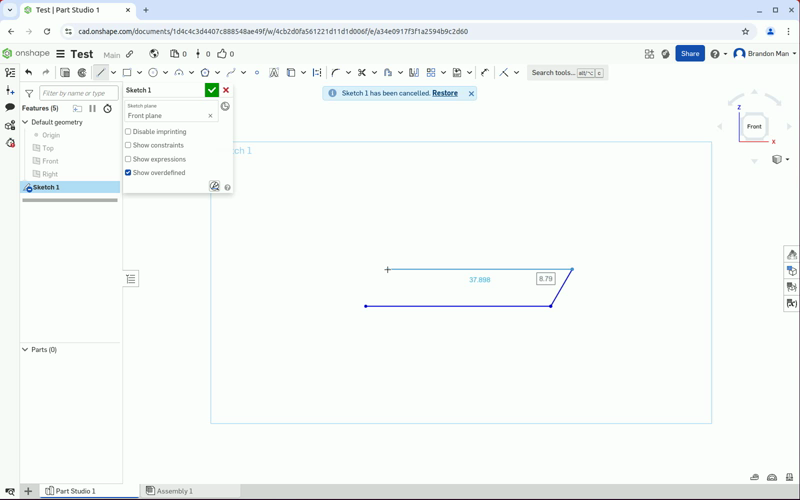
key_up(shift)
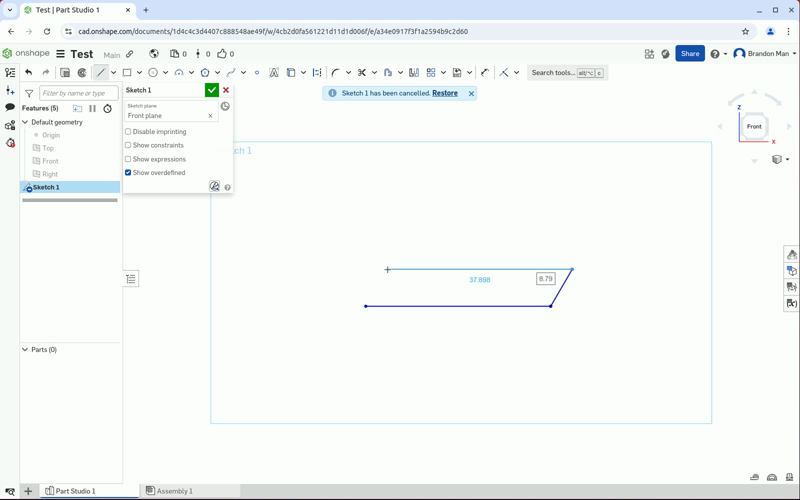
mouse_move(417, 269)
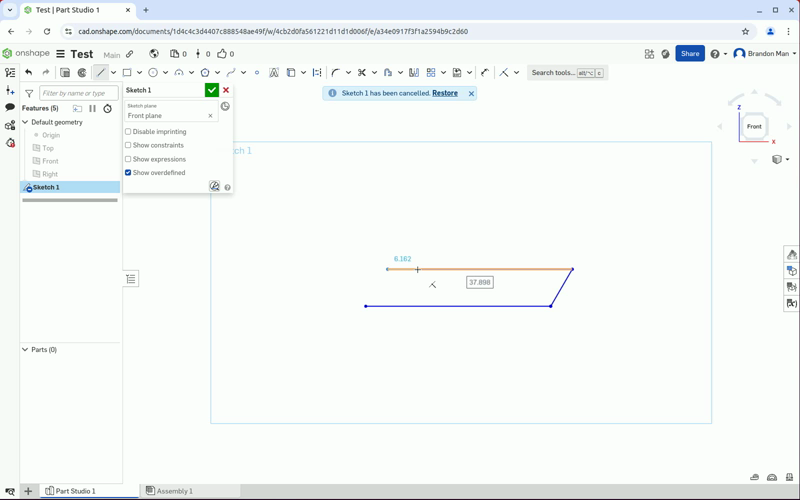
key_down(shift)
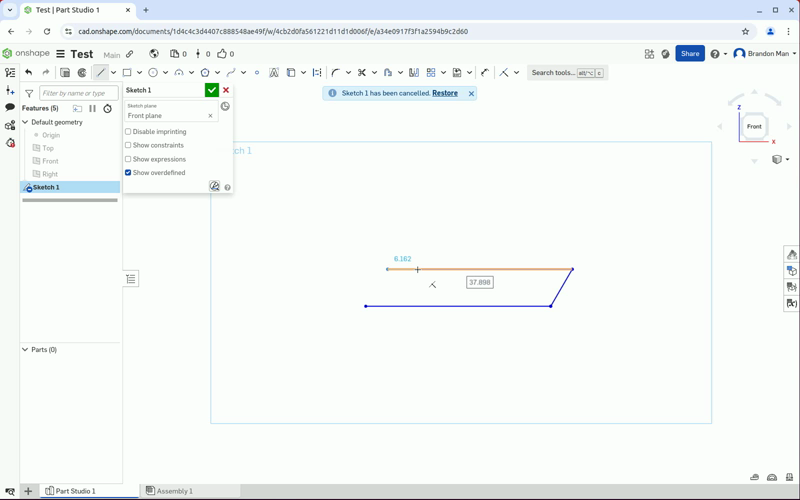
mouse_move(365, 306)
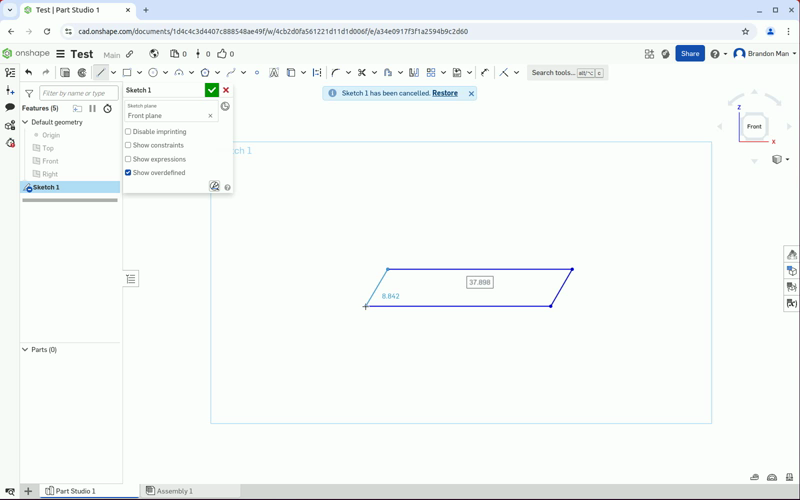
key_up(shift)
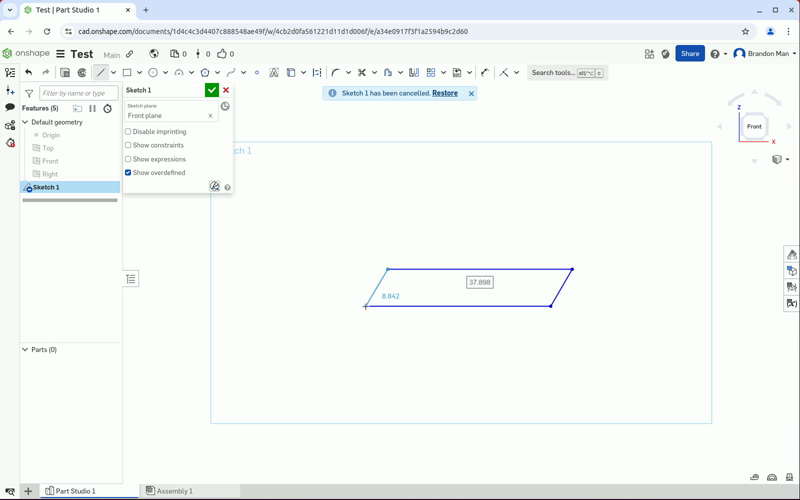
click(365, 306)
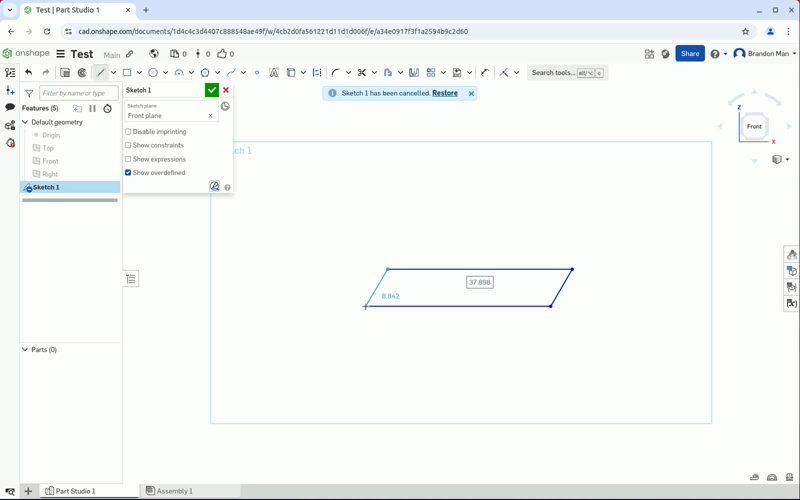
key(esc)
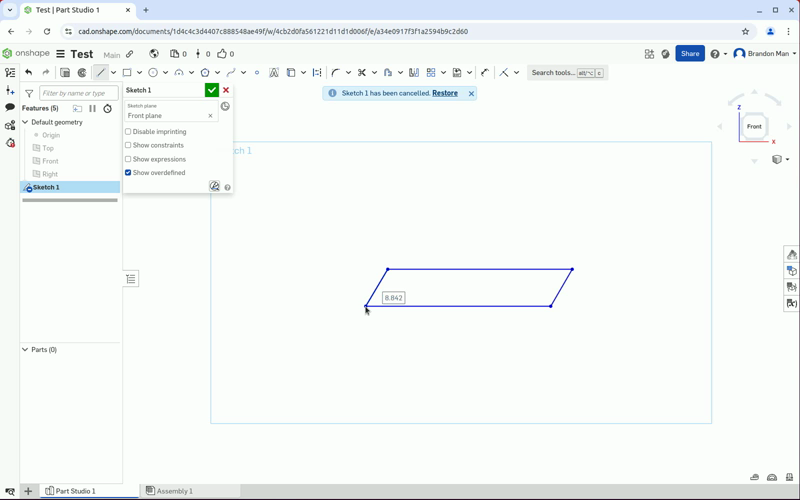
key(c)
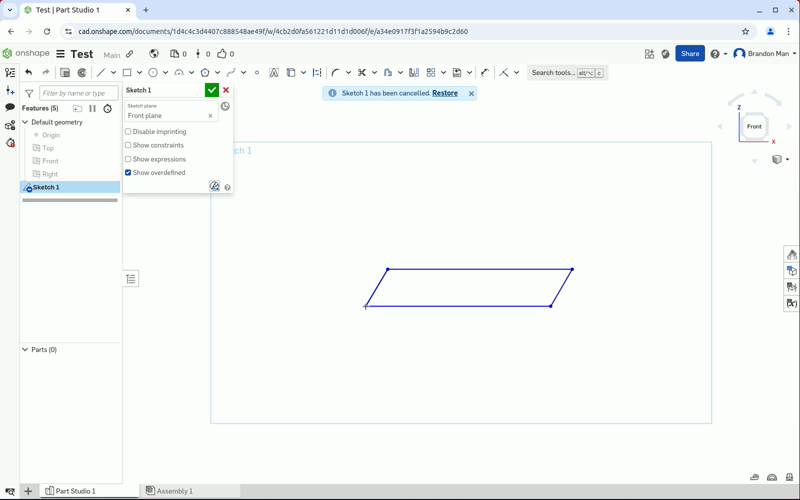
key_down(shift)
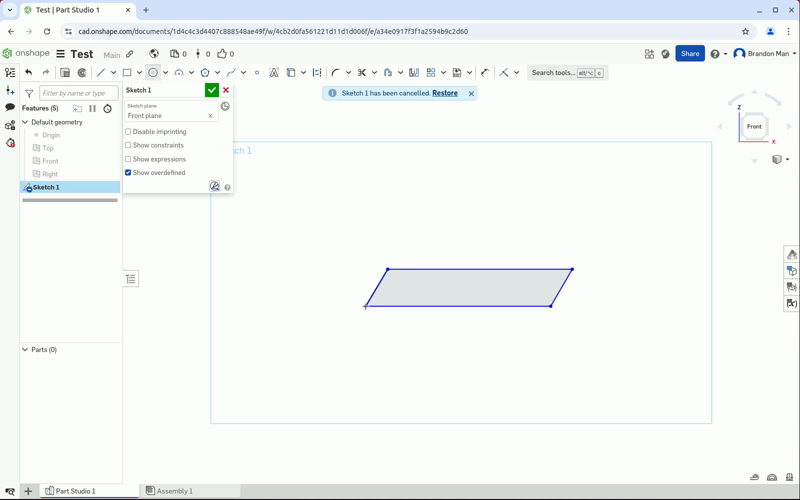
mouse_move(385, 295)
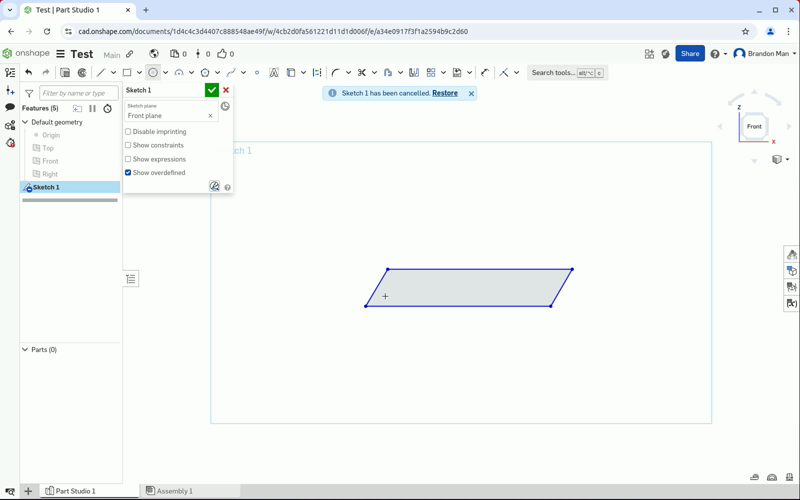
click(385, 295)
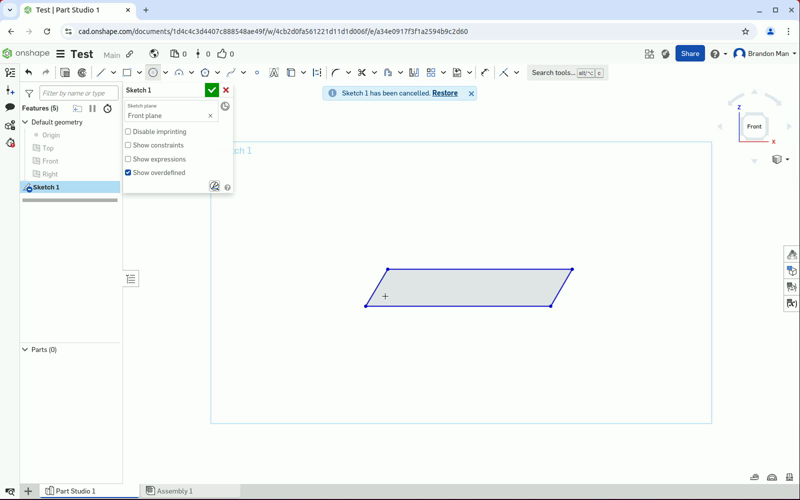
key_up(shift)
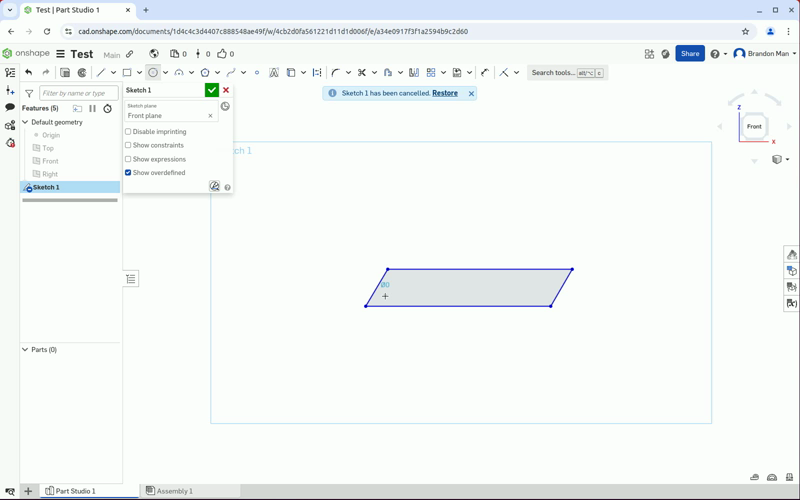
mouse_move(387, 295)
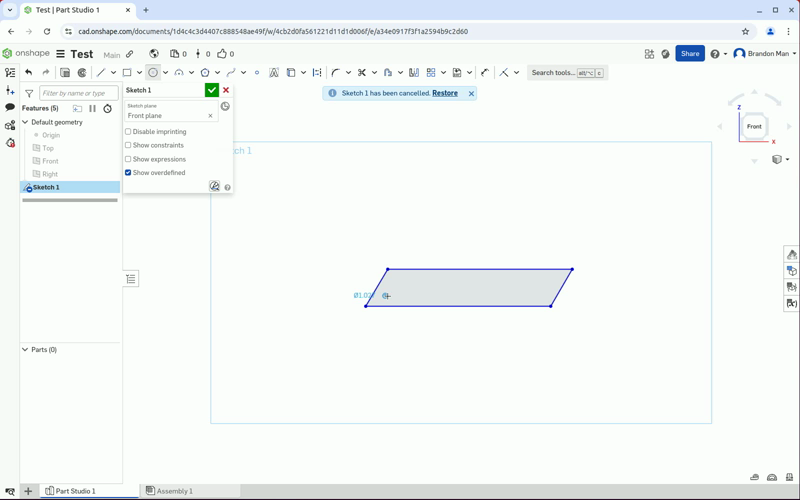
scroll(6)
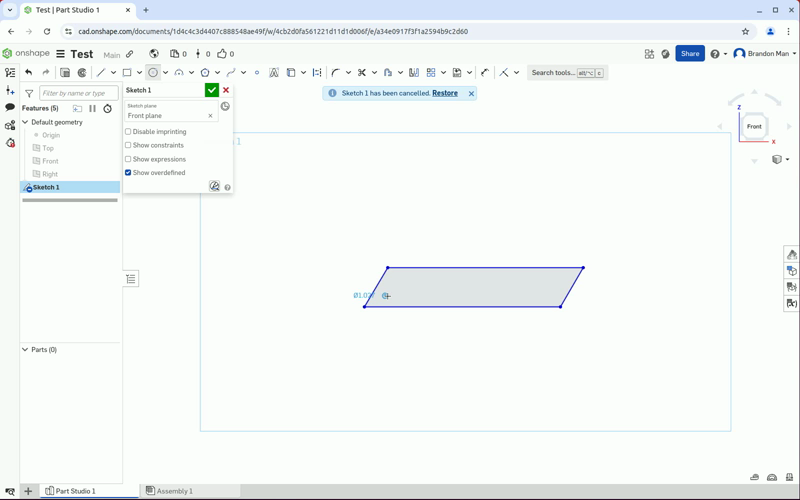
scroll(6)
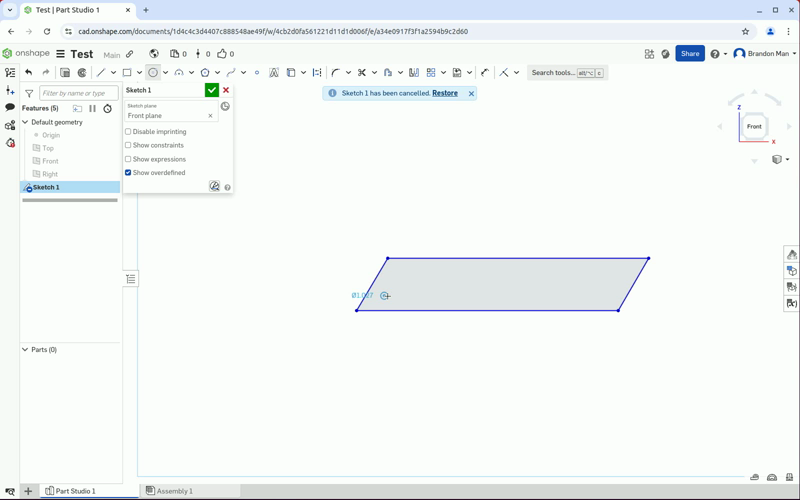
scroll(6)
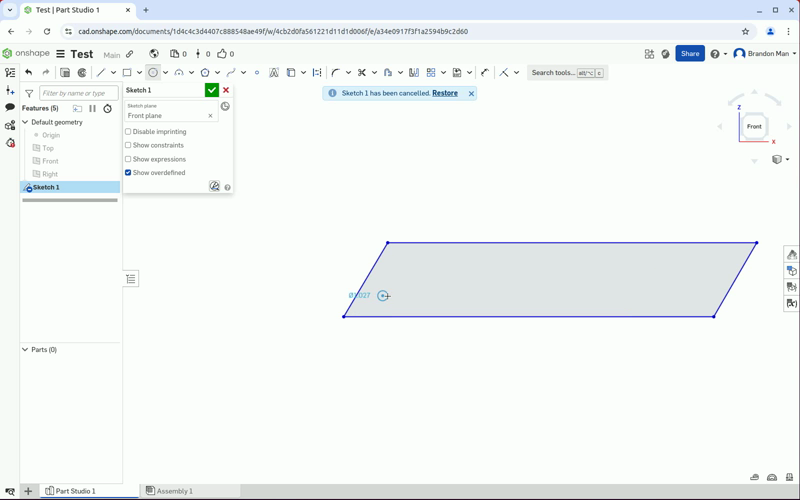
scroll(6)
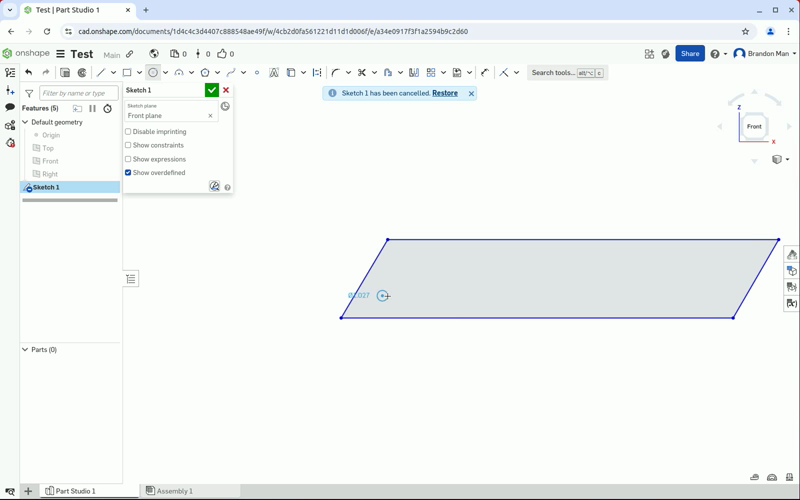
scroll(6)
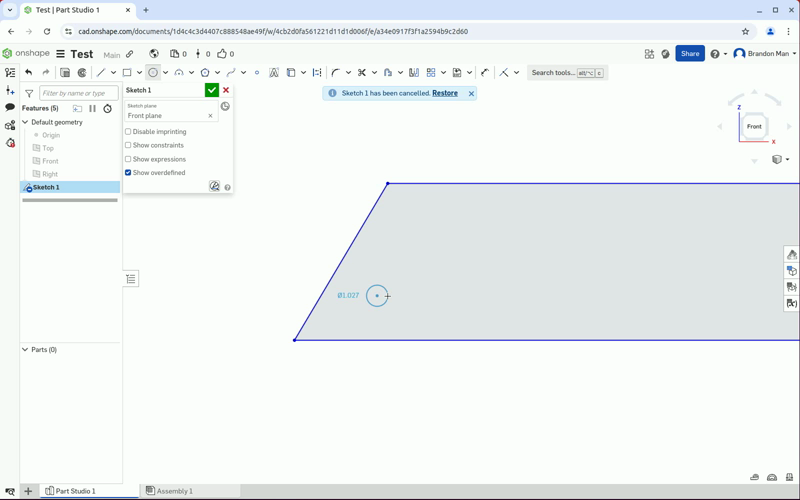
scroll(6)
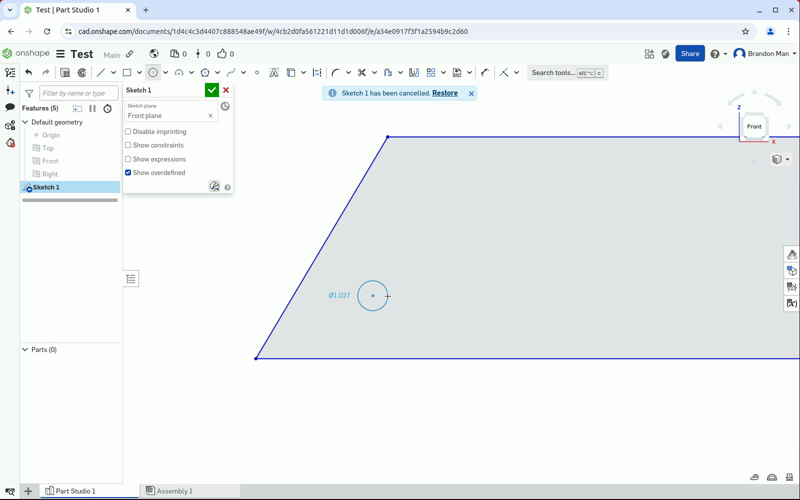
scroll(6)
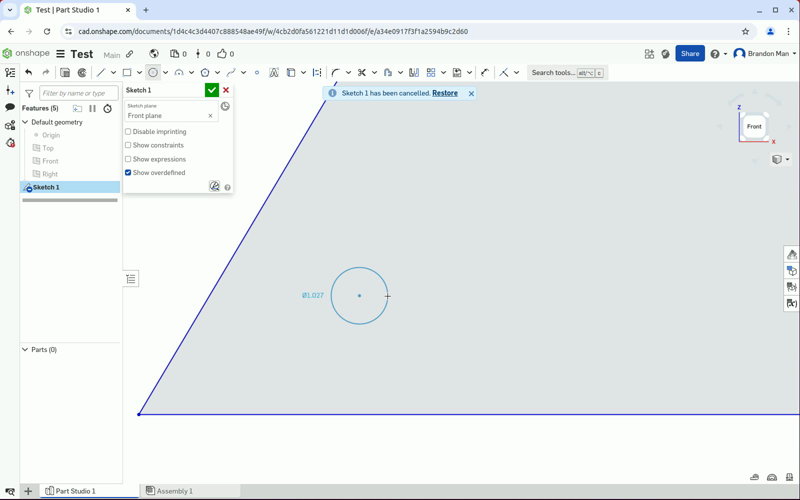
click(387, 295)
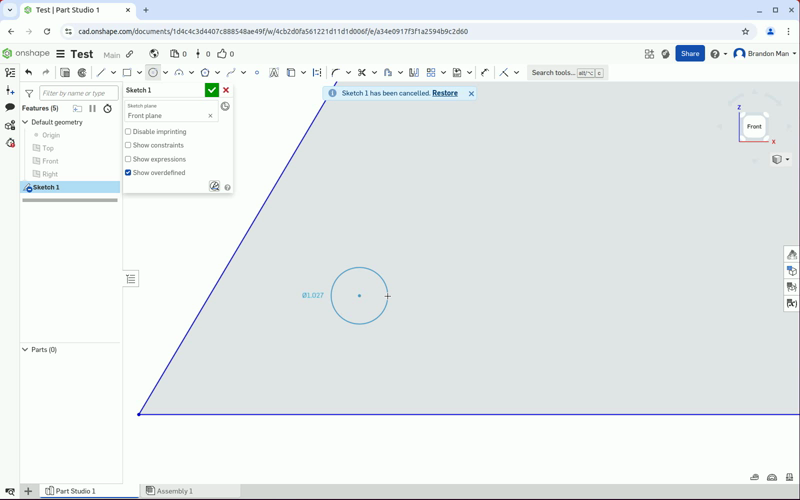
scroll(-6)
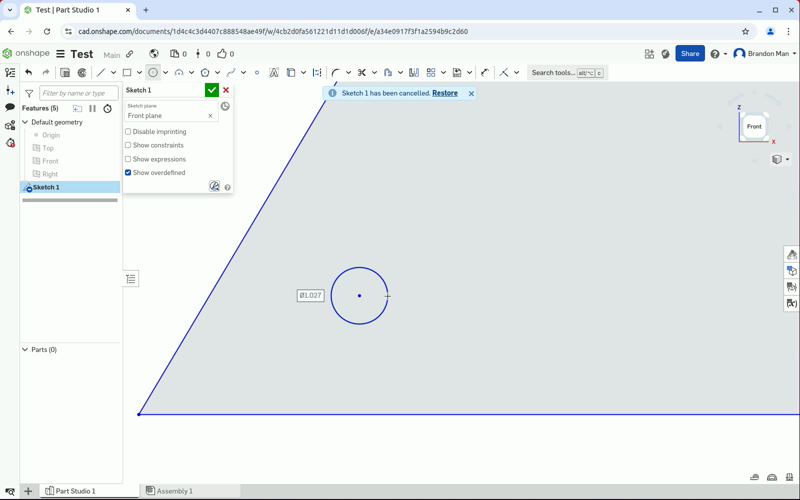
scroll(-6)
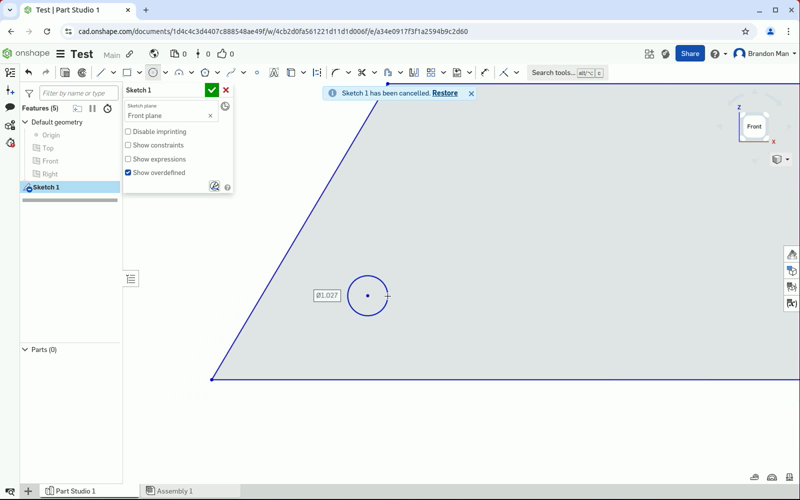
scroll(-6)
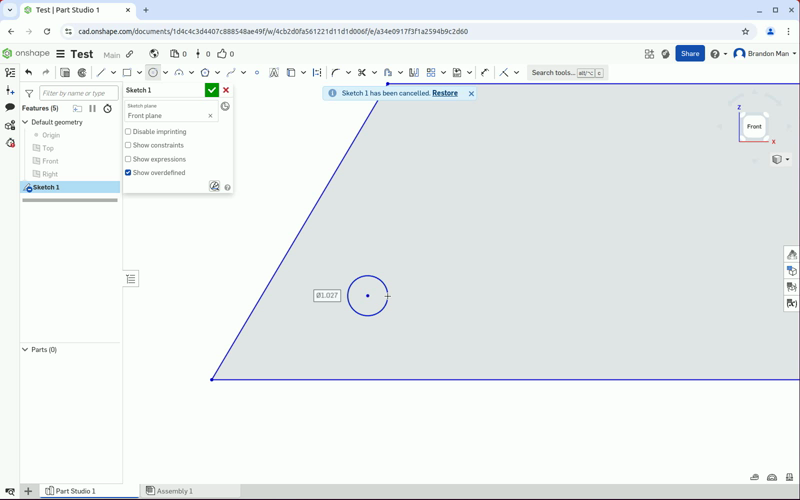
scroll(-6)
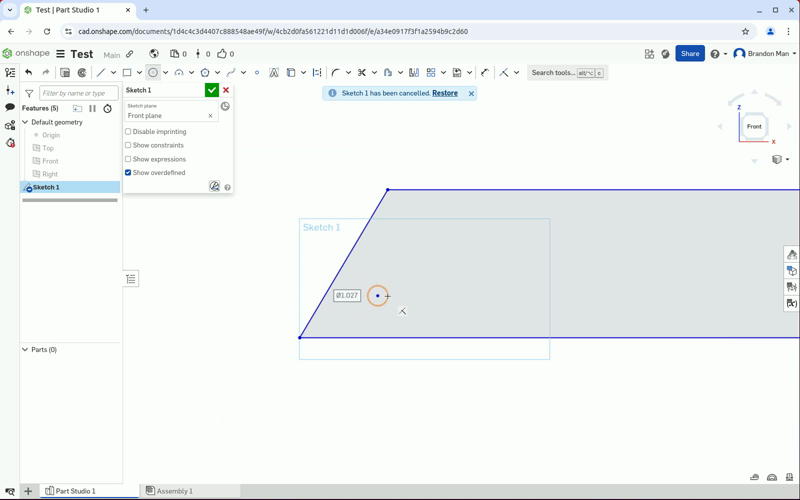
scroll(-6)
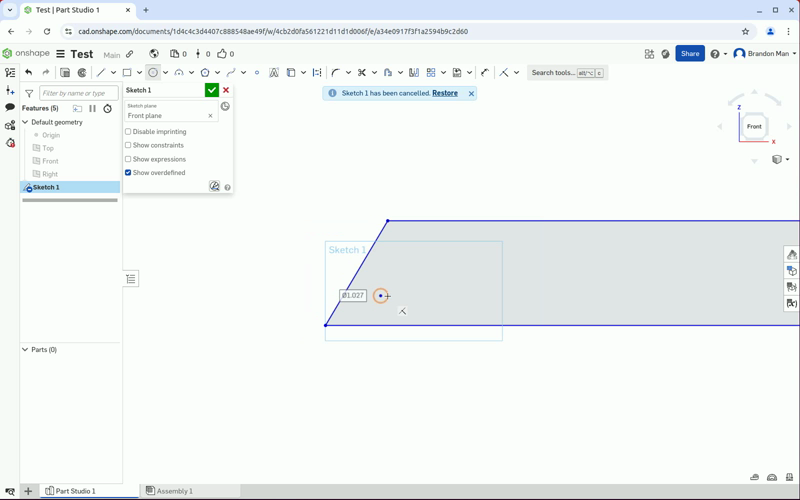
scroll(-6)
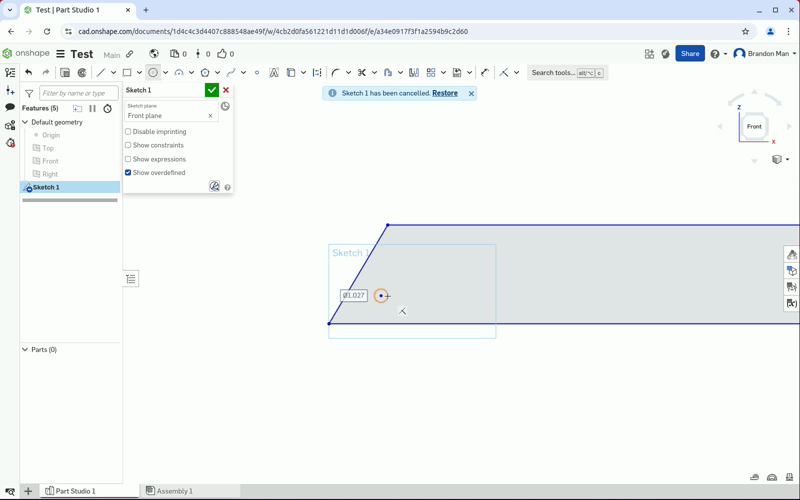
scroll(-6)
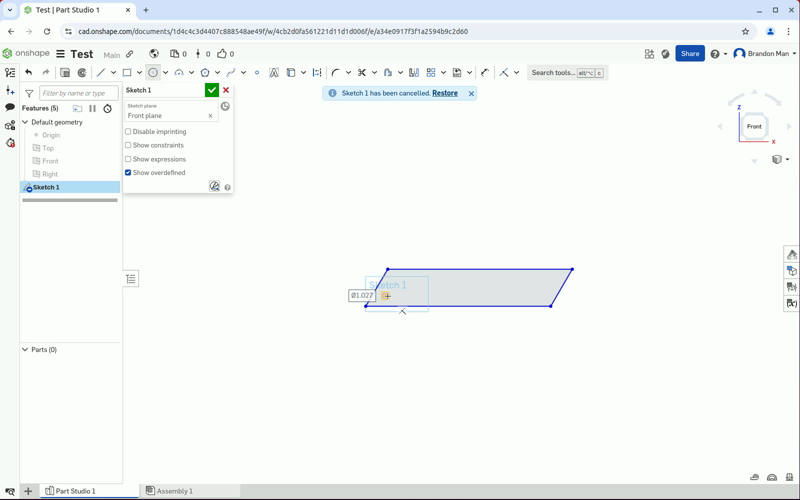
key(esc)
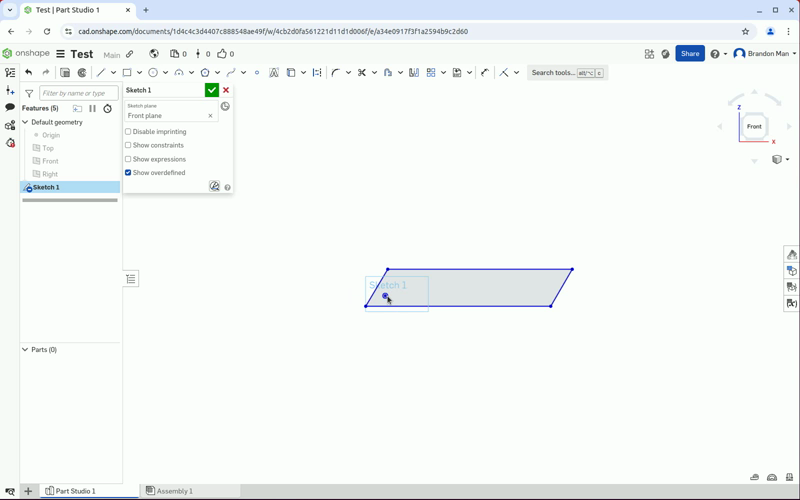
key(c)
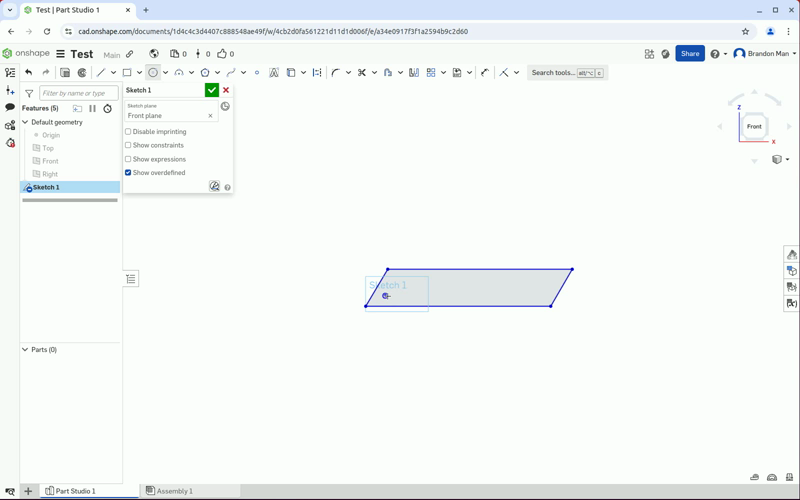
key_down(shift)
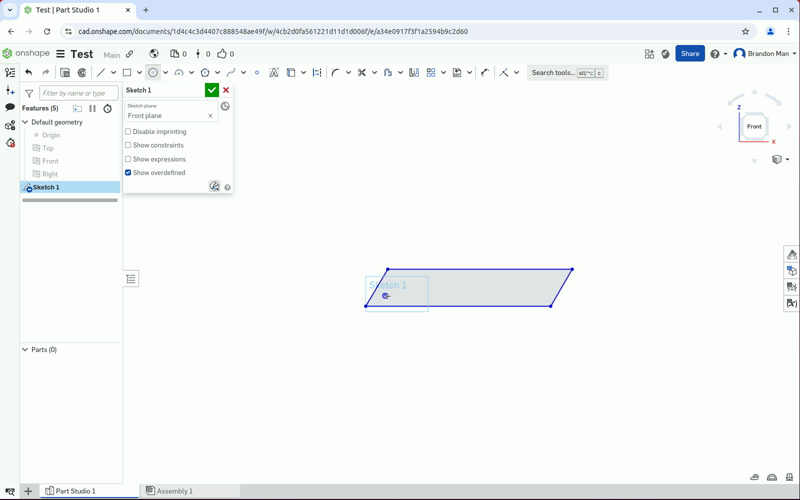
mouse_move(552, 280)
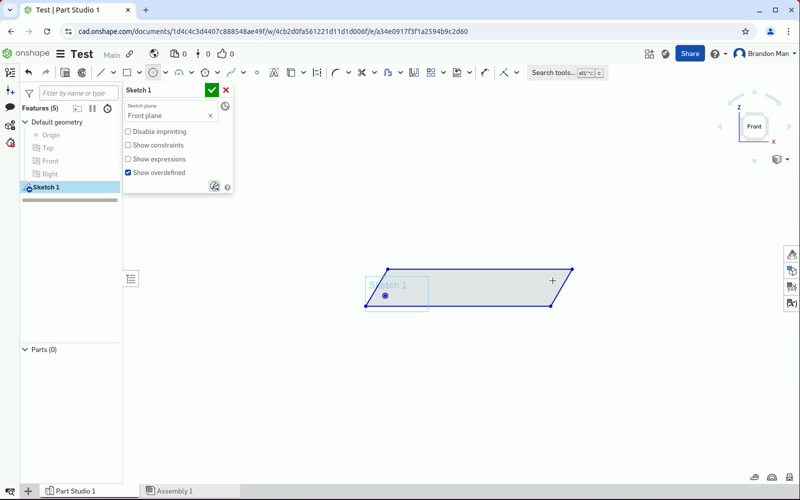
click(552, 280)
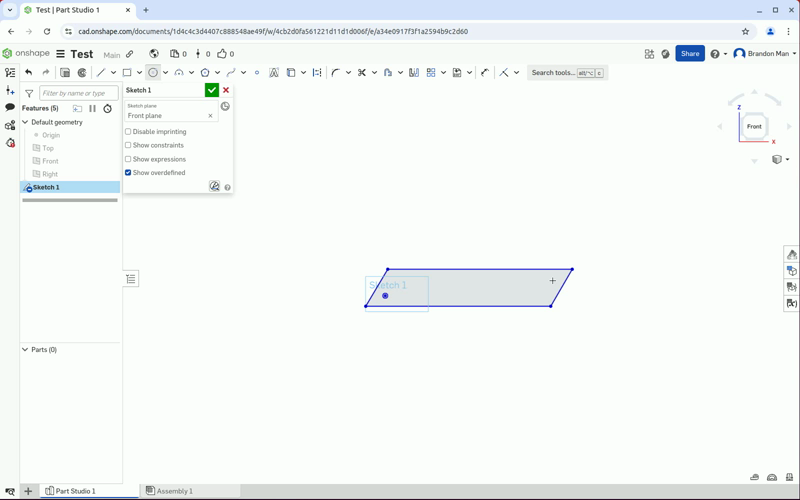
key_up(shift)
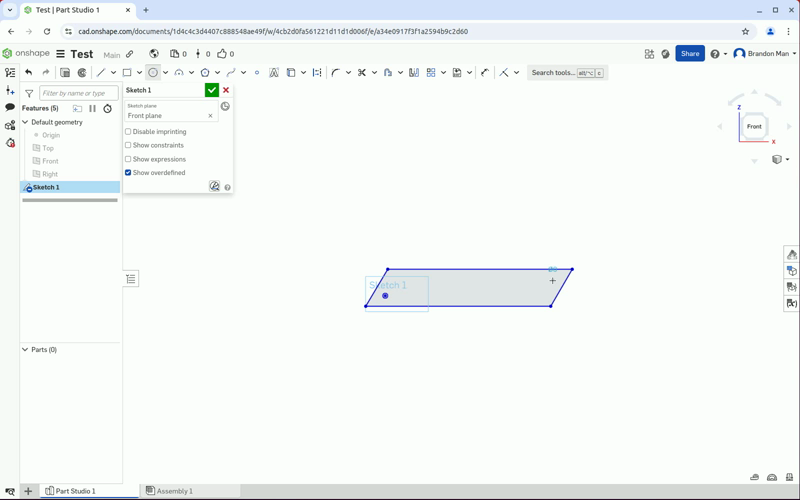
mouse_move(554, 280)
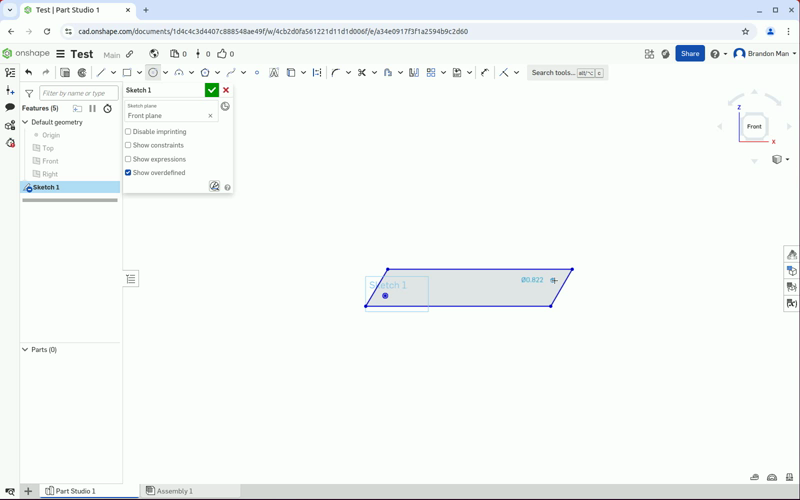
scroll(6)
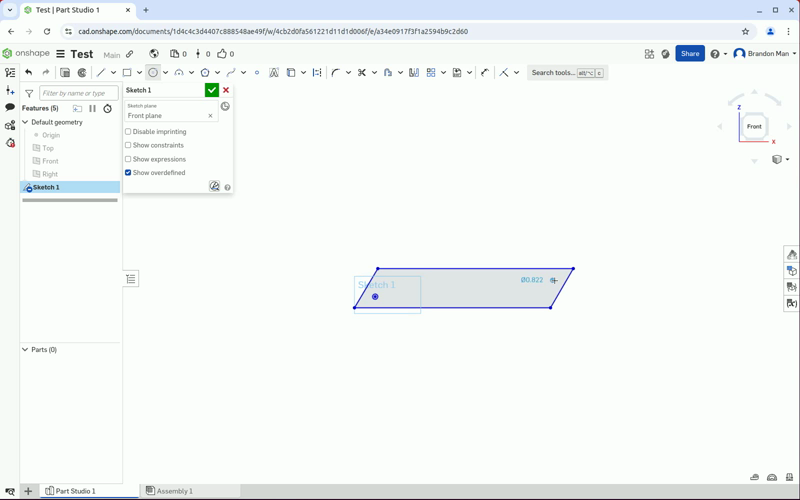
scroll(6)
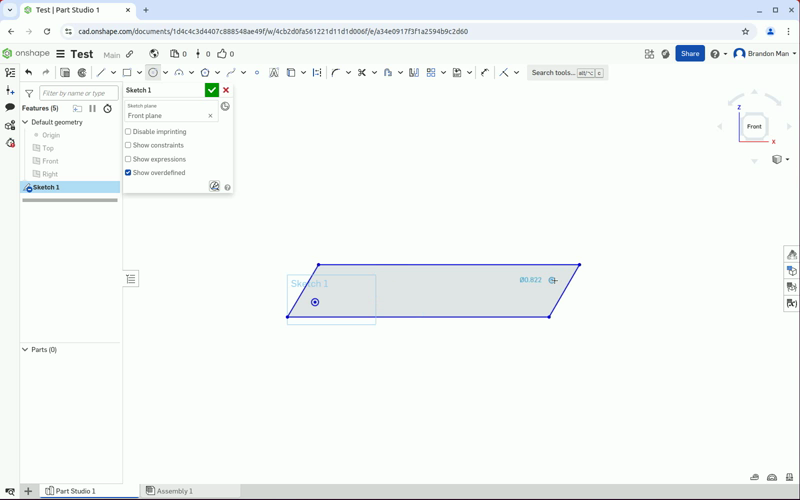
scroll(6)
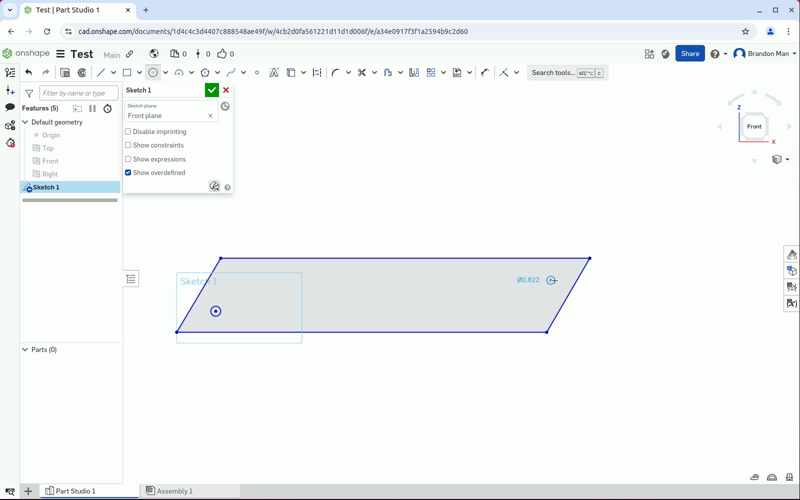
scroll(6)
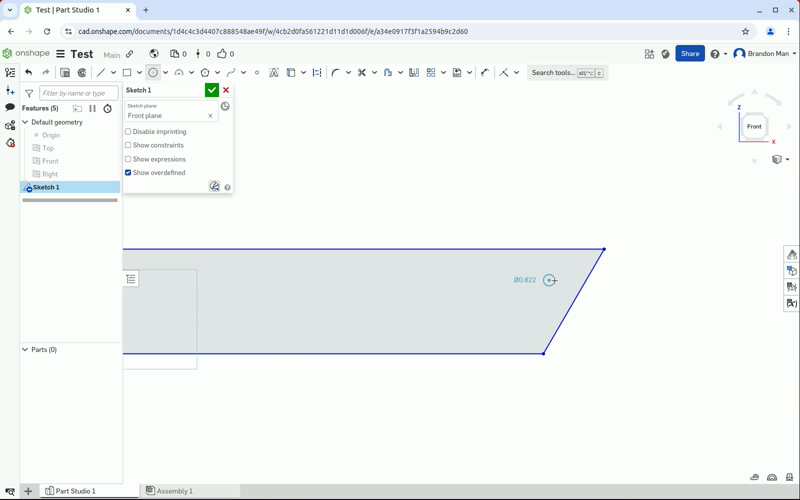
scroll(6)
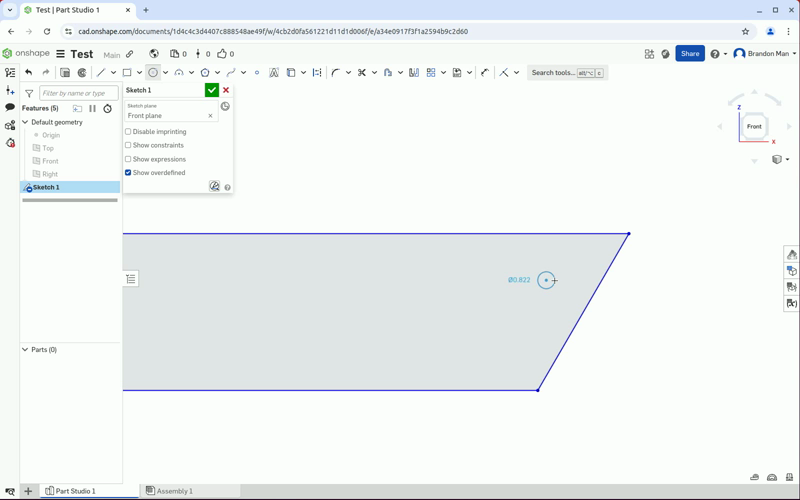
scroll(6)
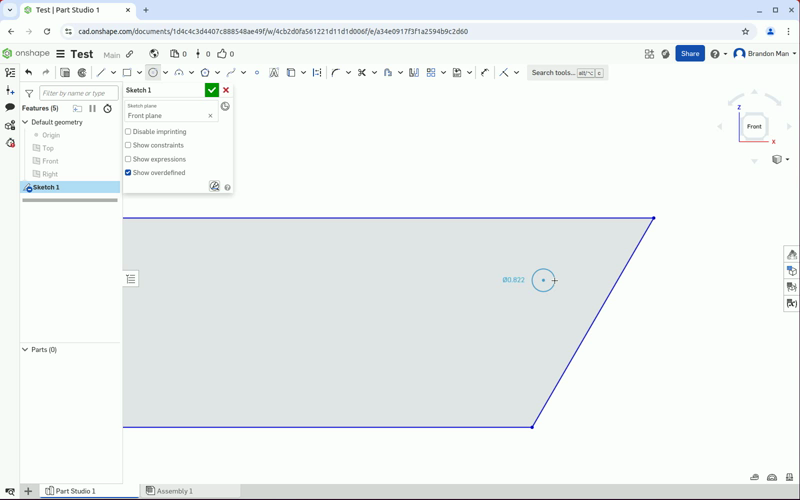
scroll(6)
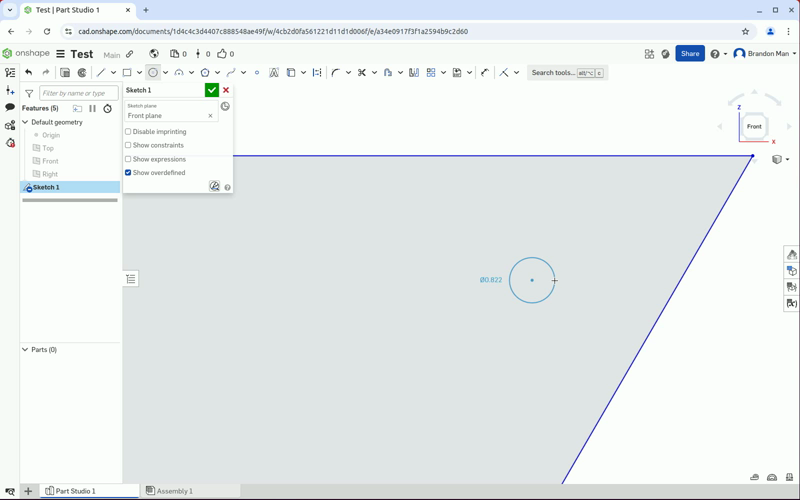
click(554, 280)
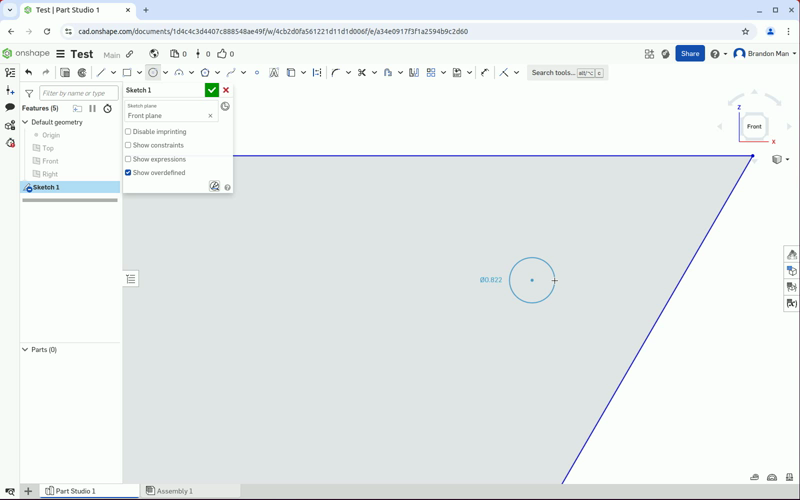
scroll(-6)
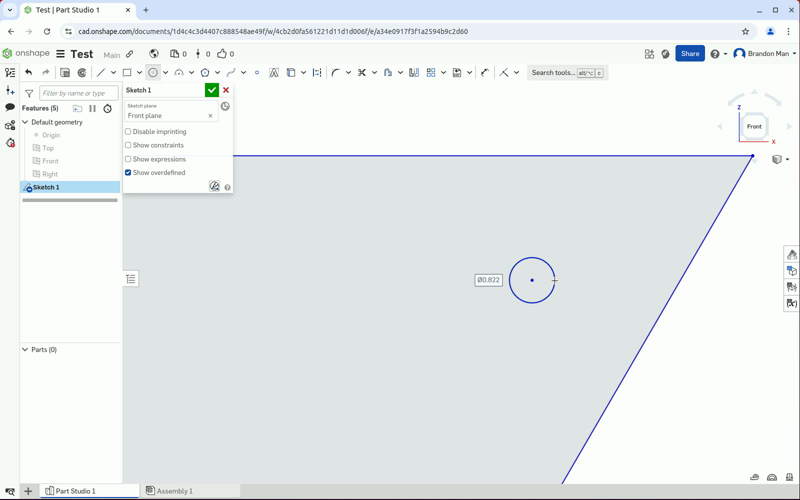
scroll(-6)
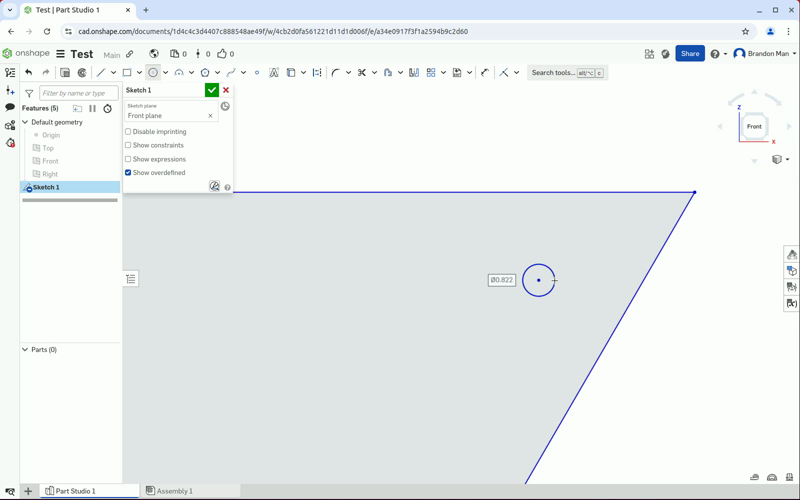
scroll(-6)
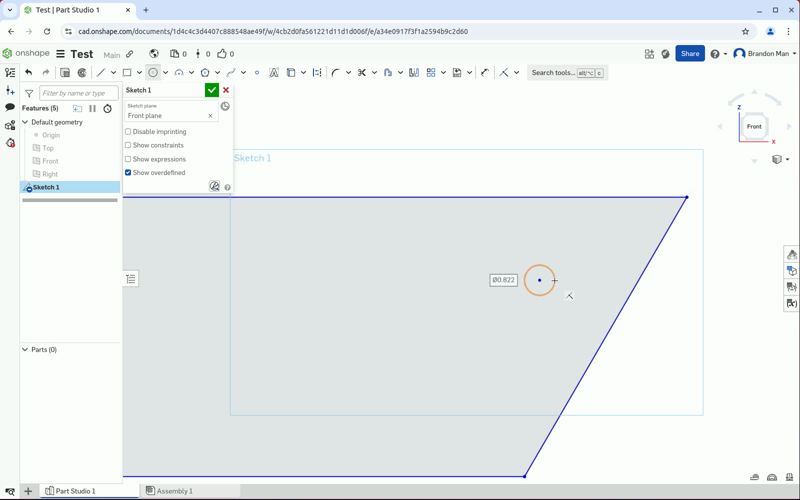
scroll(-6)
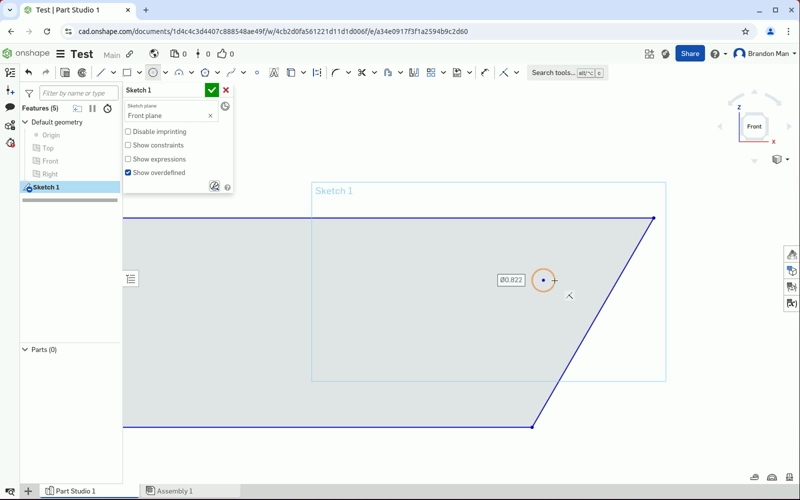
scroll(-6)
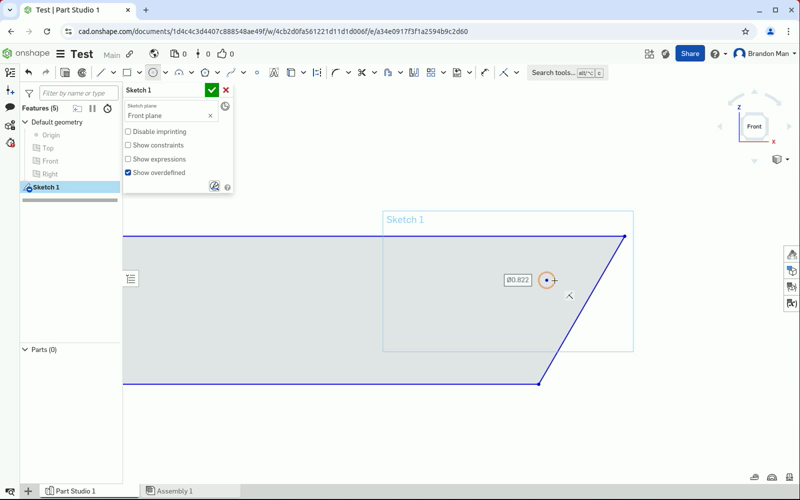
scroll(-6)
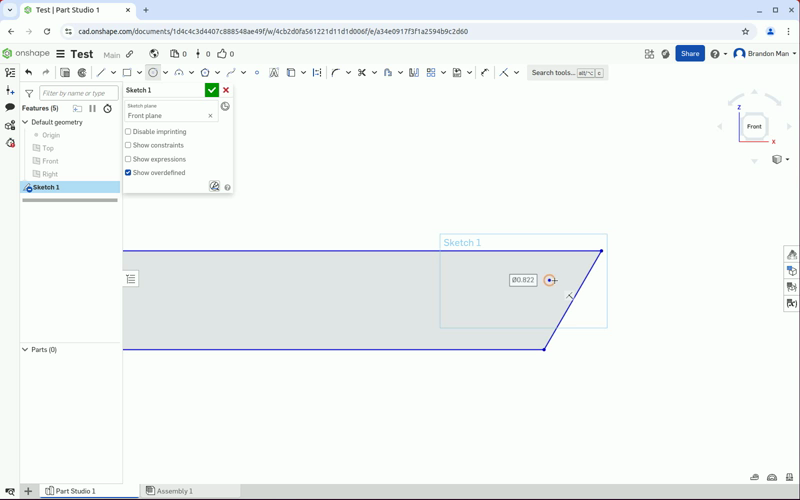
scroll(-6)
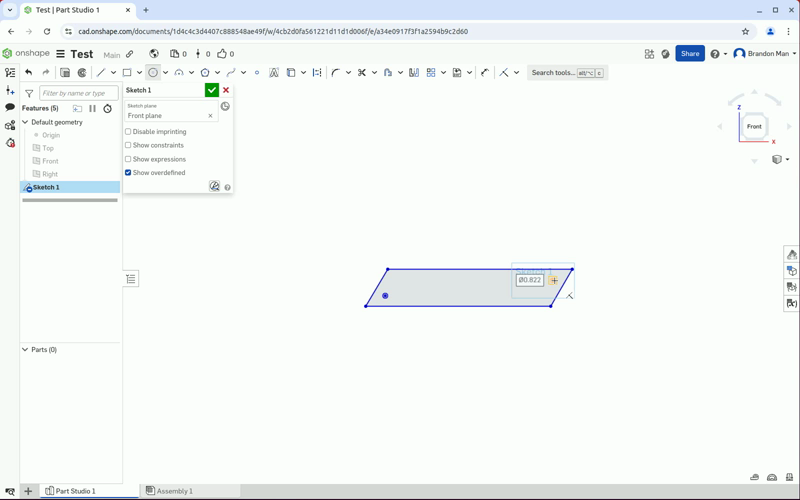
key(esc)
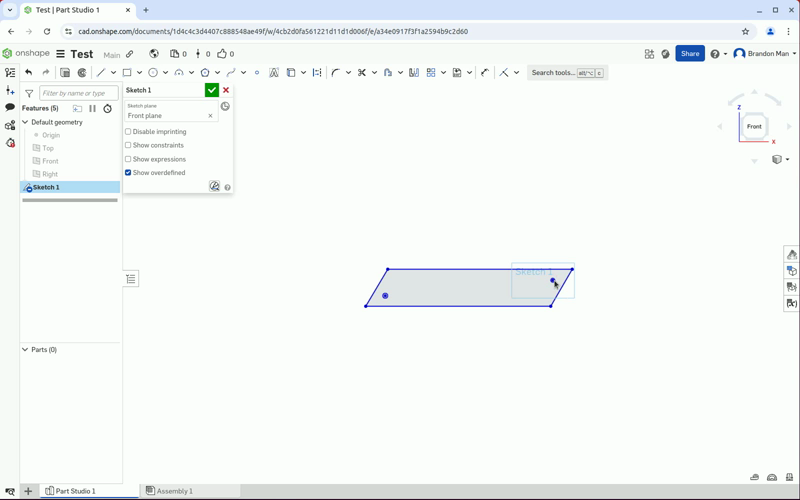
mouse_move(481, 286)
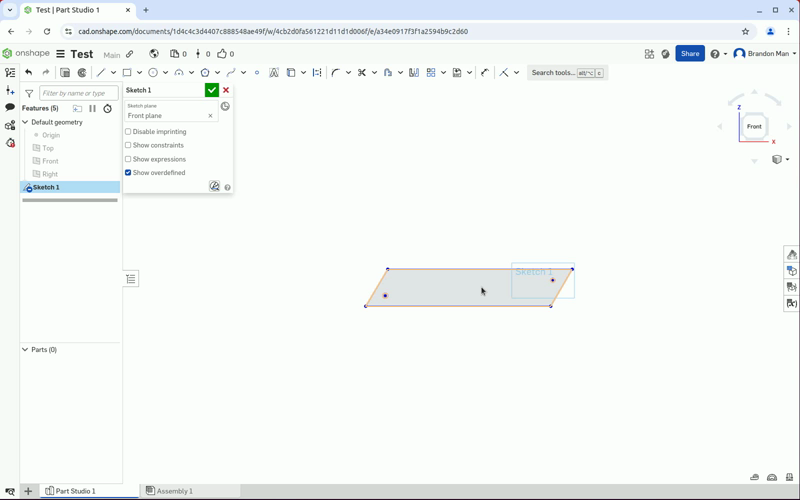
click(481, 286)
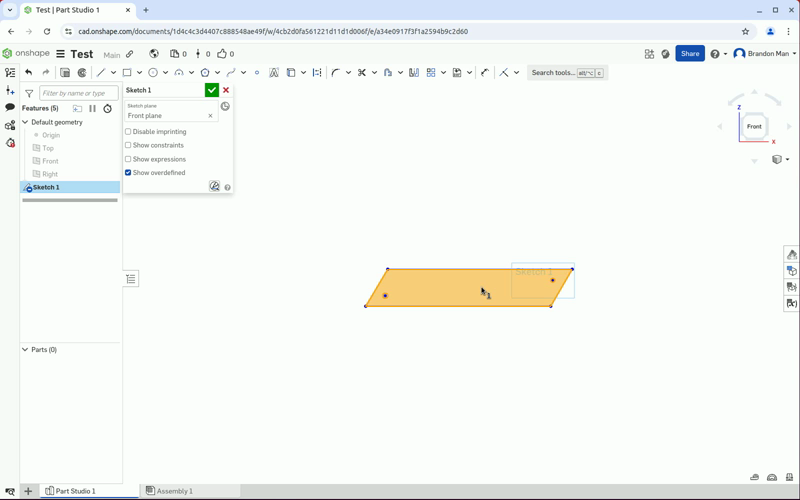
mouse_move(73, 352)
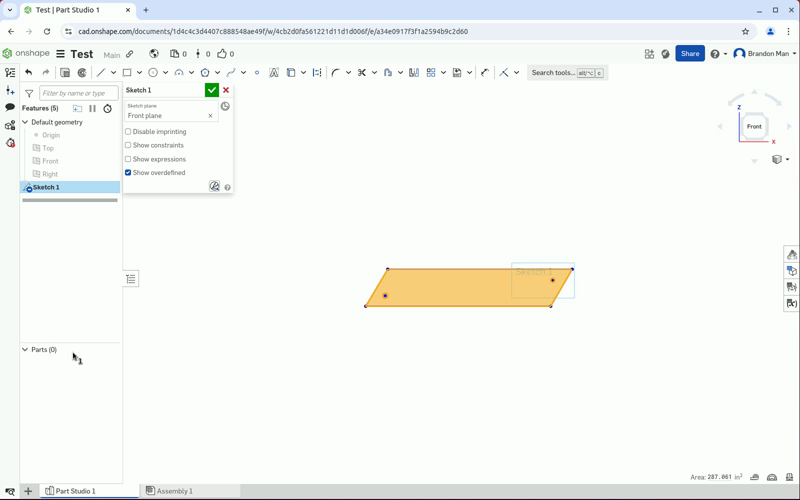
key(shift+y)
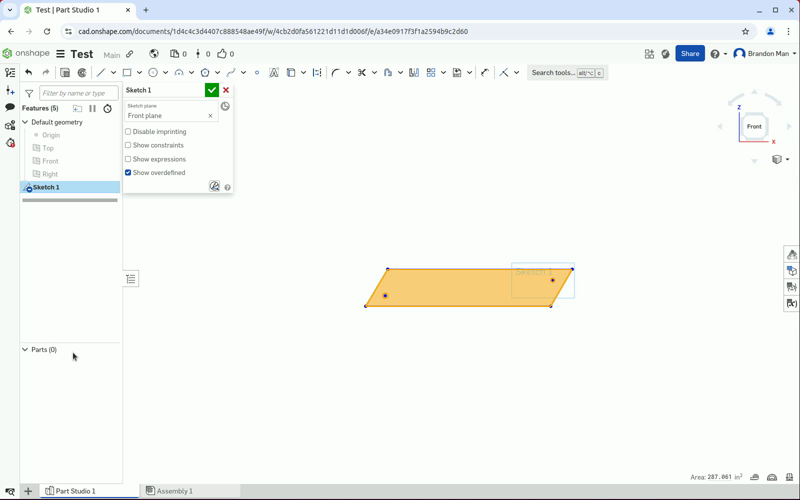
key(shift+e)
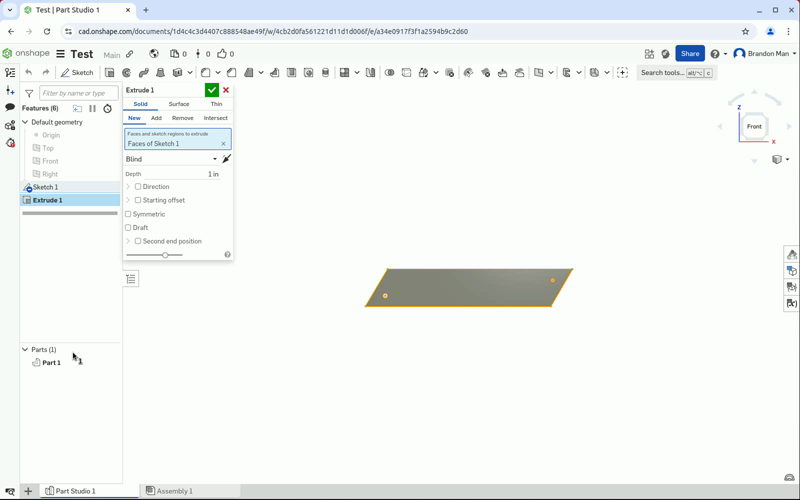
mouse_move(143, 106)
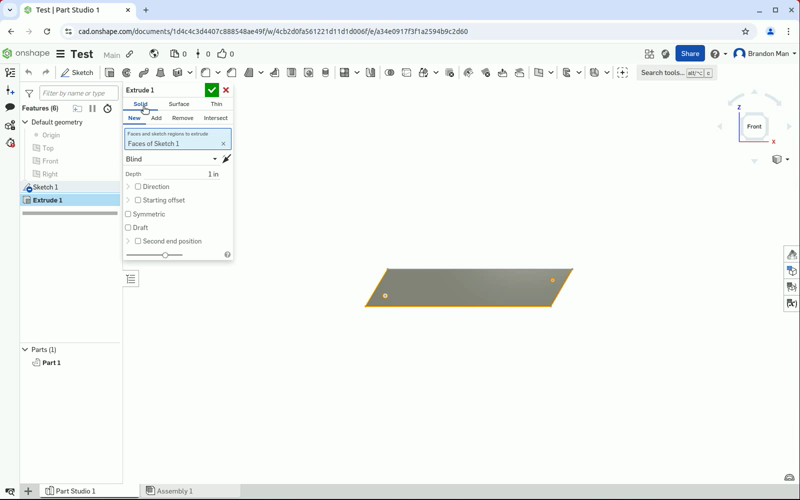
click(143, 106)
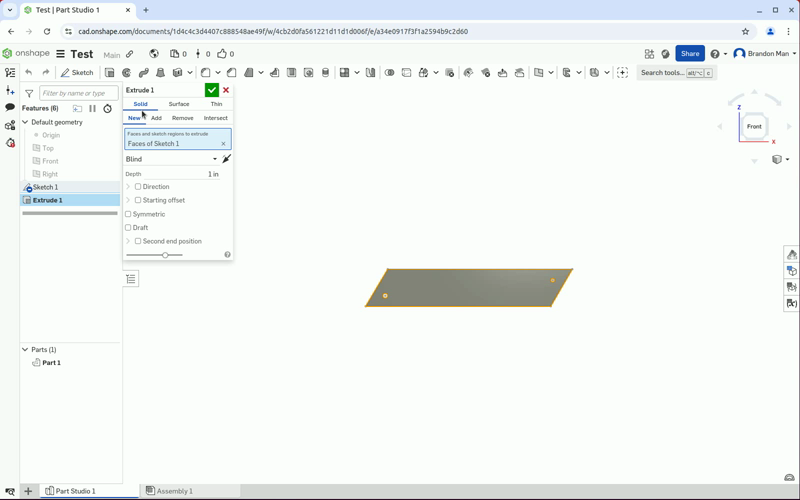
mouse_move(137, 120)
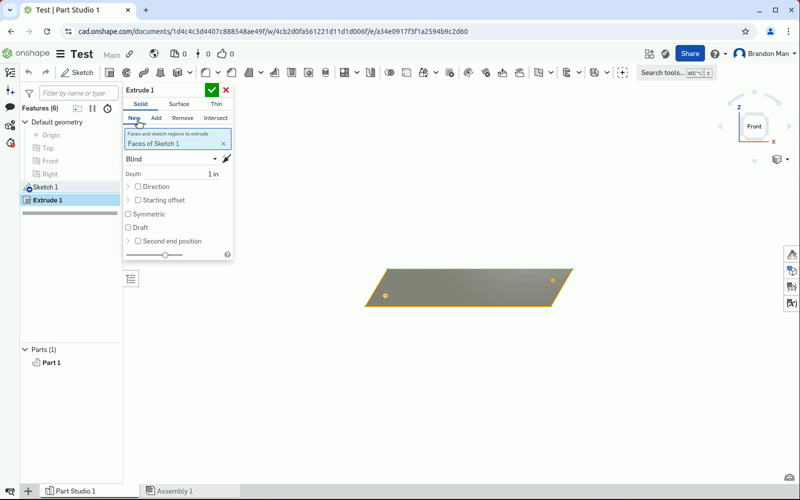
click(137, 120)
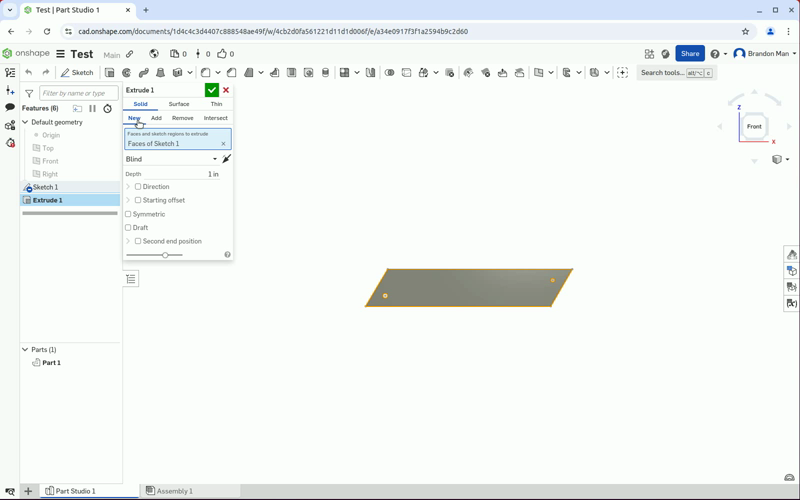
key(tab, 4)
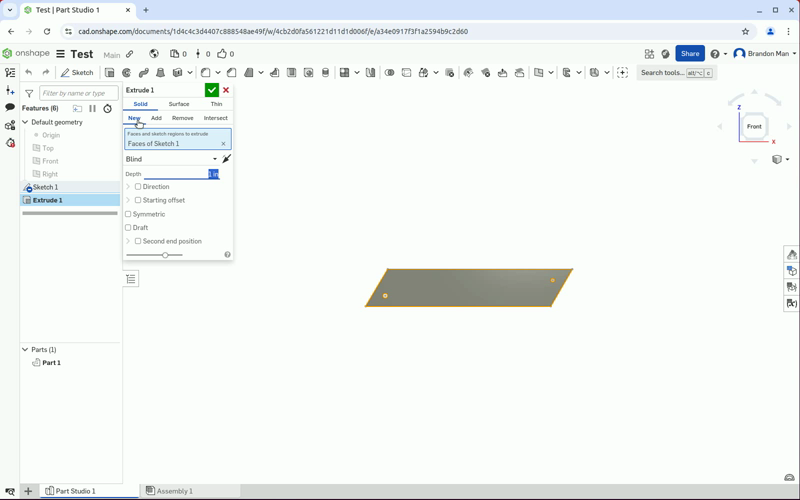
text(0.722)
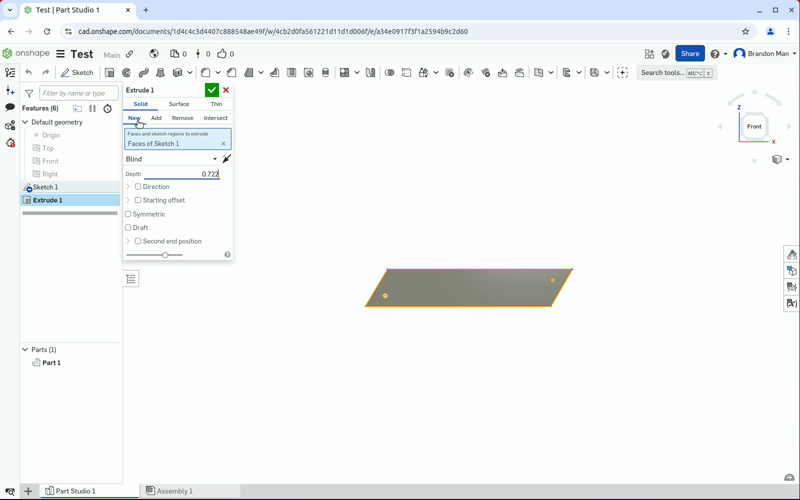
key(enter)
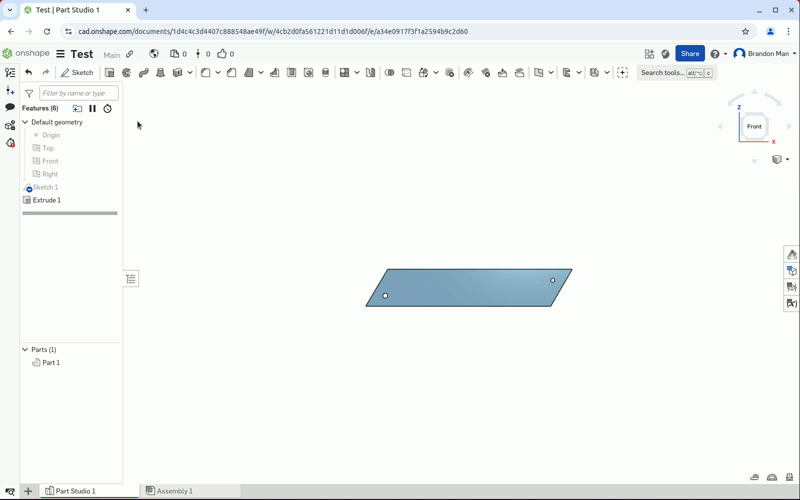
key(shift+h)
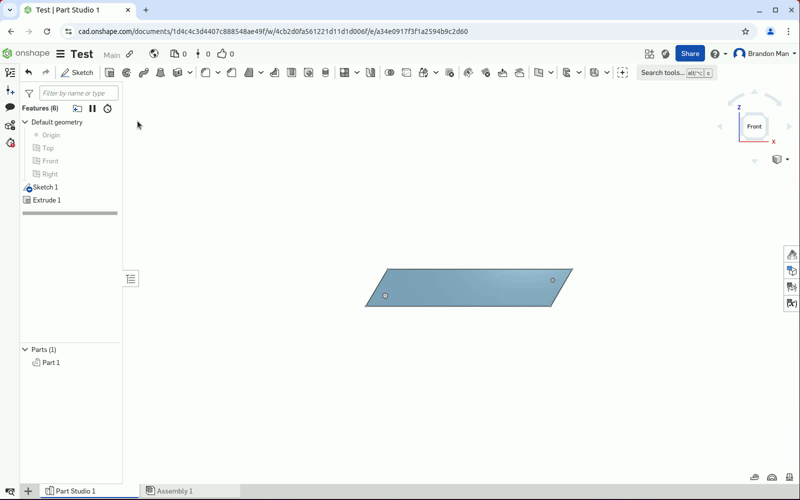
key(shift+h)
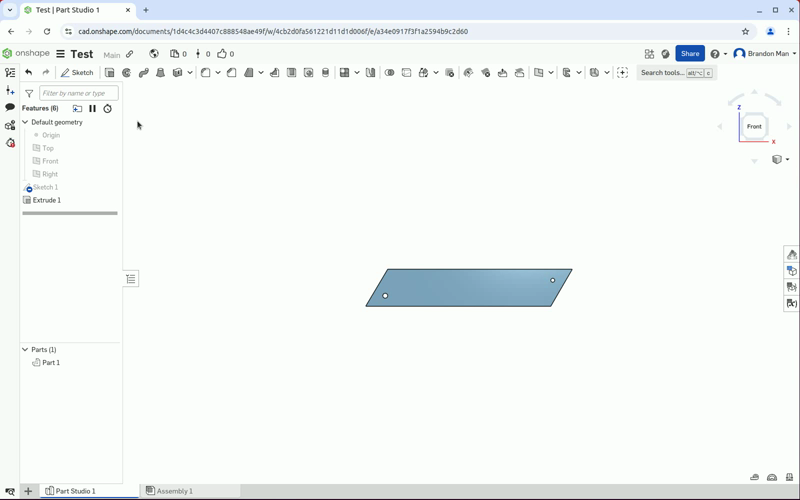
mouse_move(73, 189)
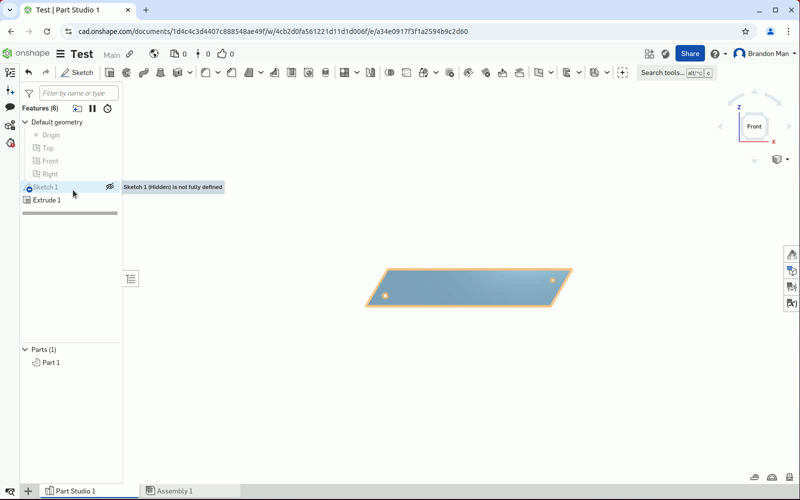
click(73, 189)
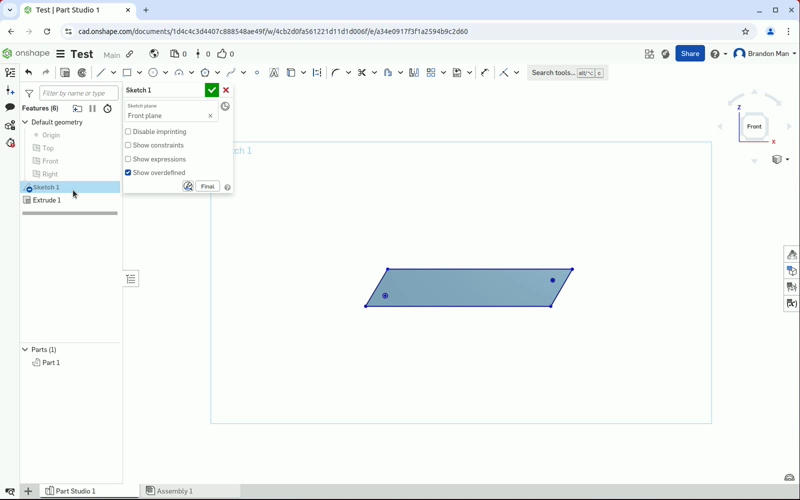
mouse_move(229, 92)
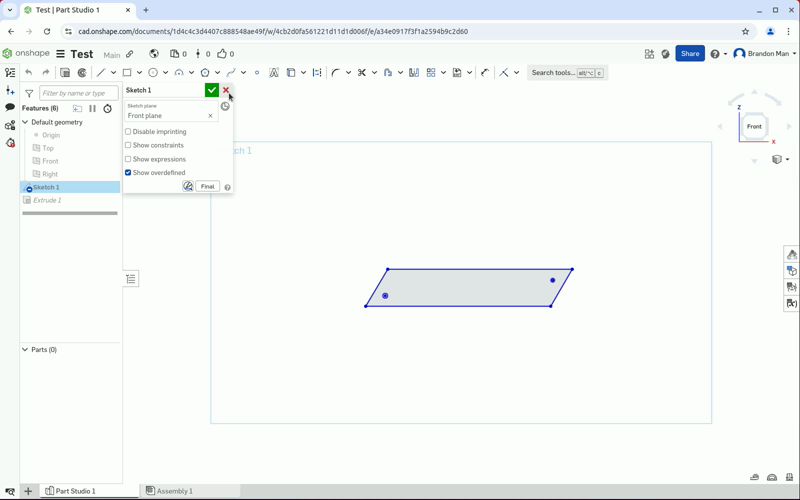
click(229, 92)
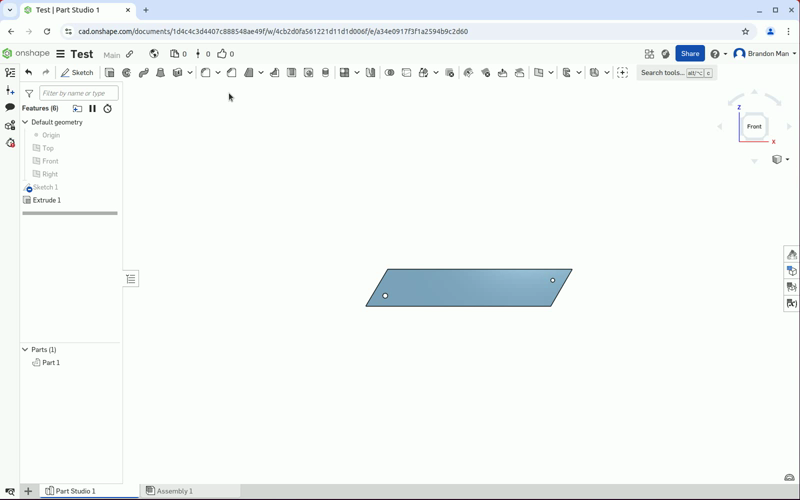
mouse_move(541, 75)
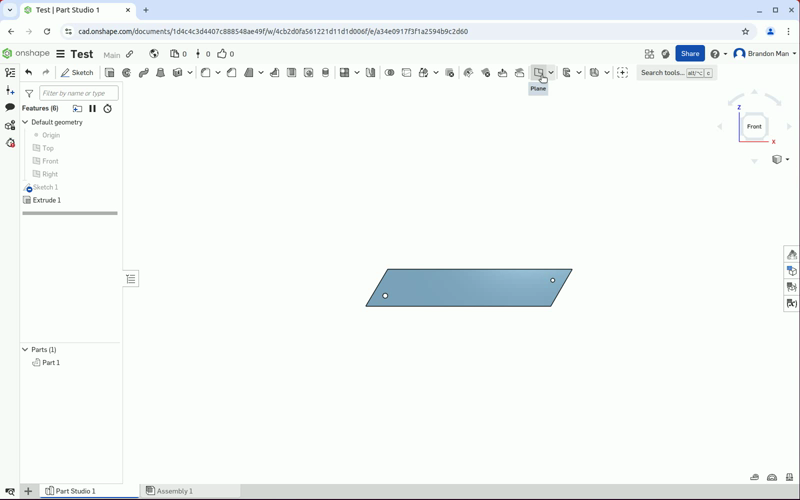
click(541, 75)
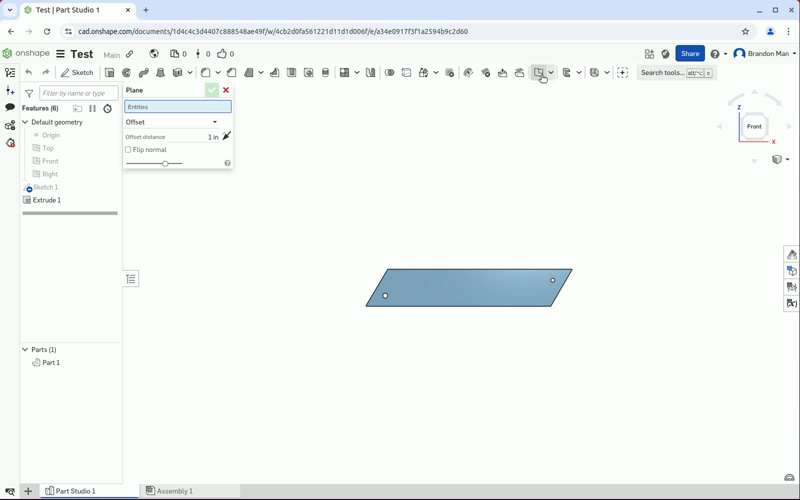
mouse_move(73, 163)
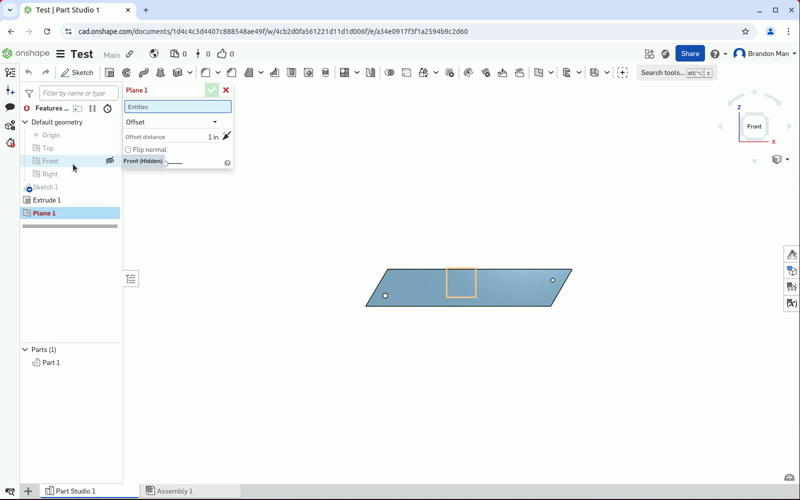
click(73, 163)
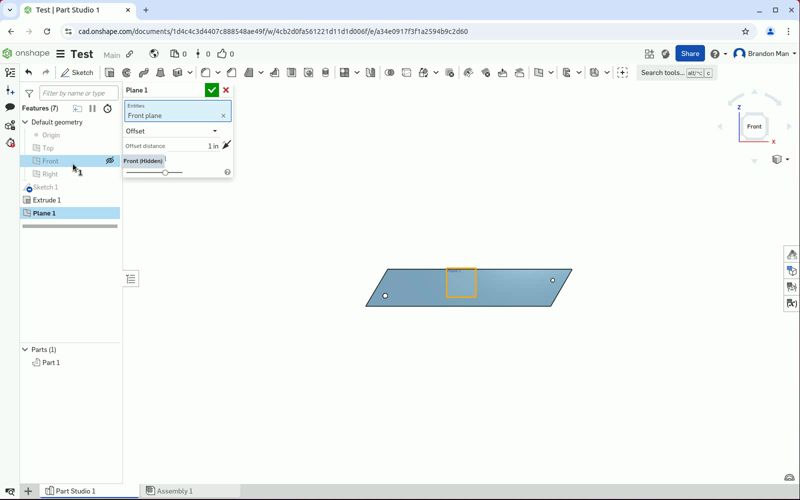
key(tab, 2)
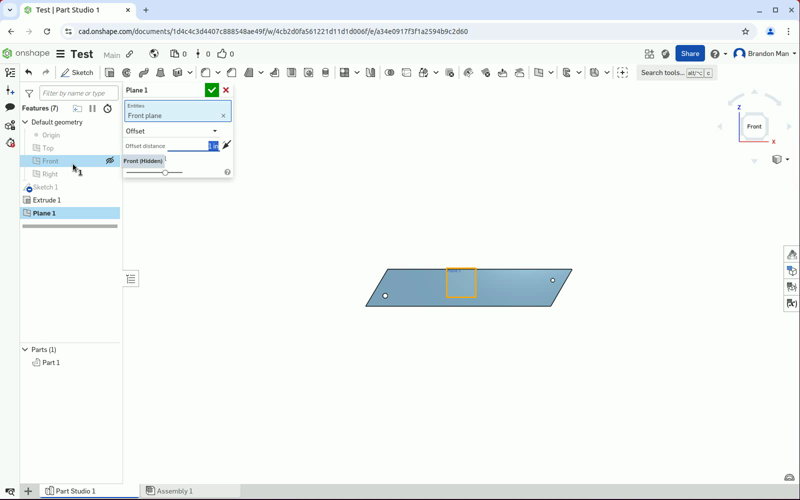
text(0.709)
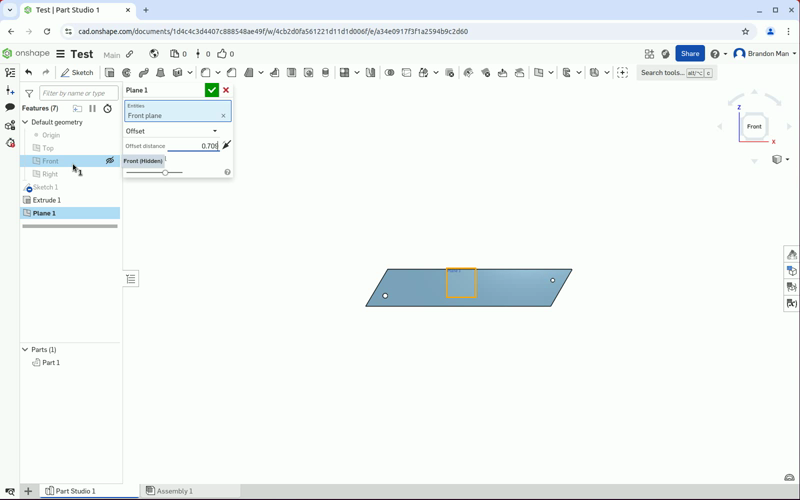
key(enter, 2)
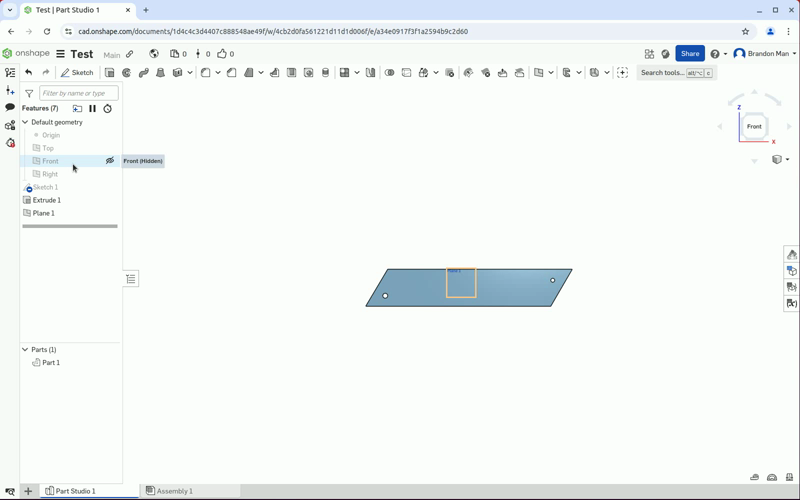
key(shift+s)
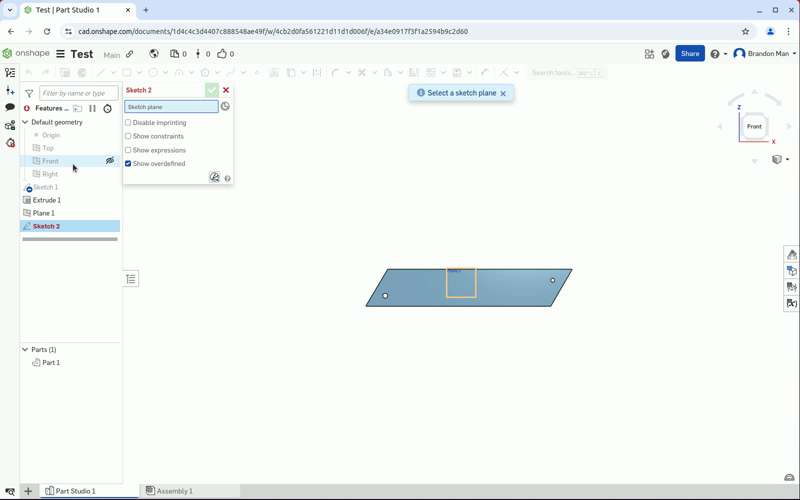
mouse_move(73, 215)
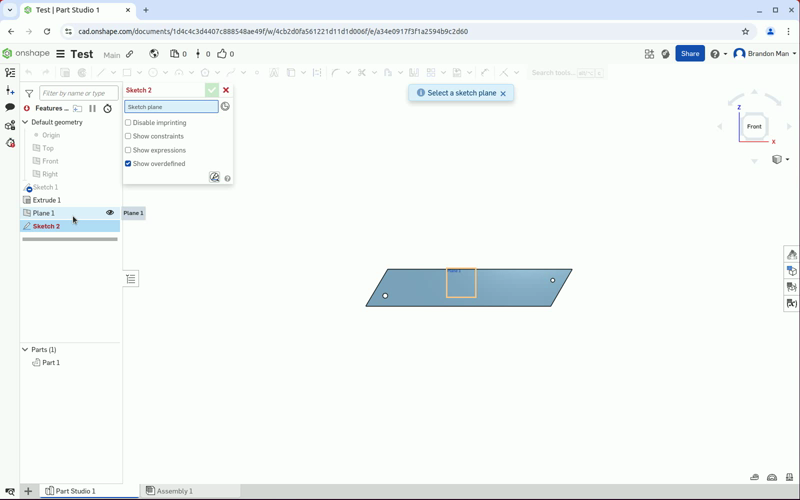
click(73, 215)
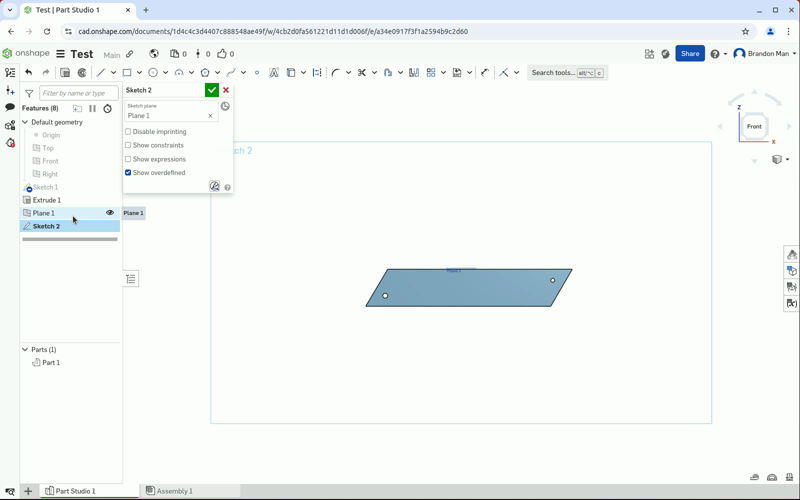
mouse_move(73, 352)
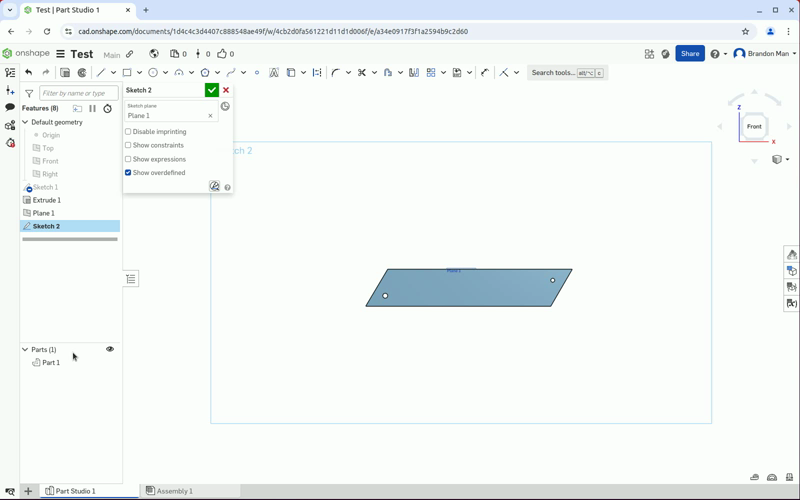
key(y)
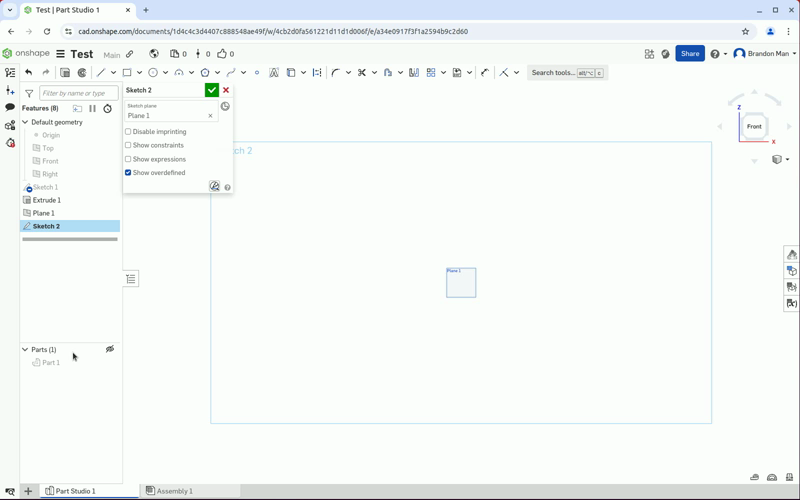
key(c)
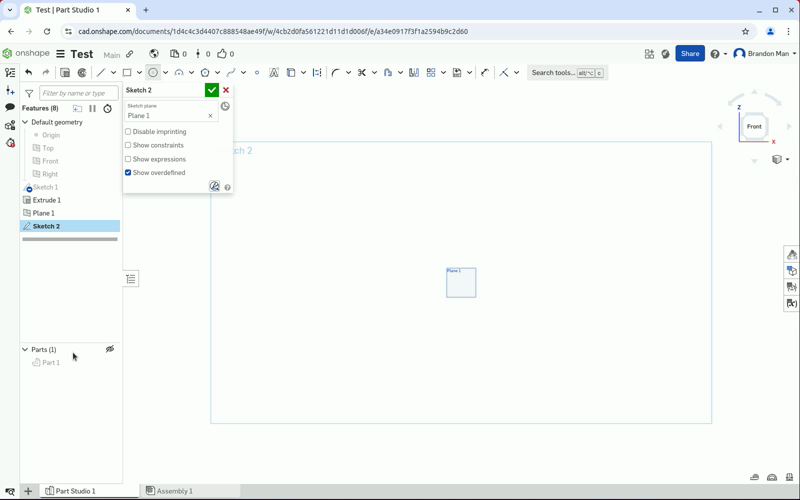
key_down(shift)
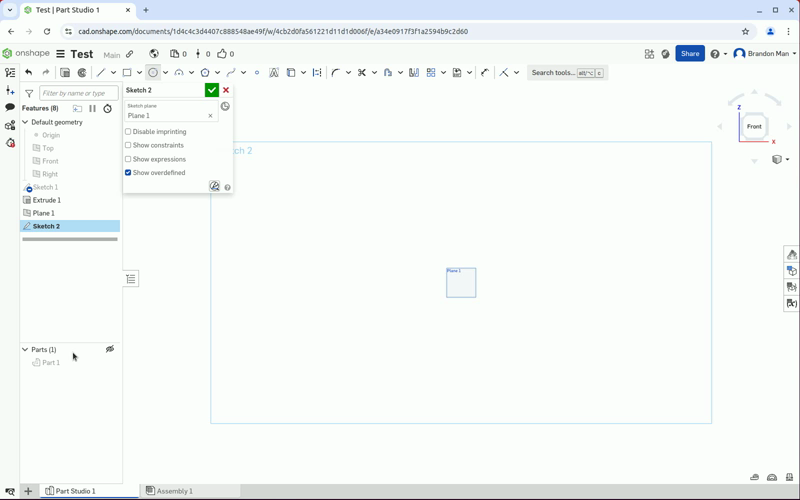
mouse_move(451, 295)
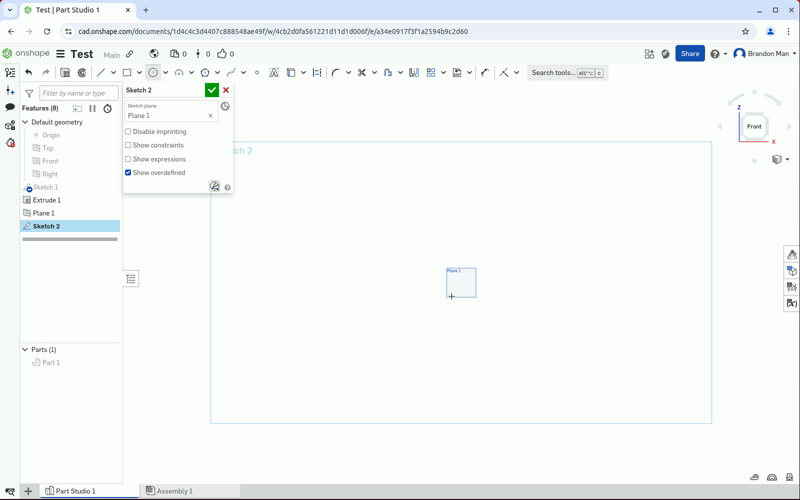
click(451, 295)
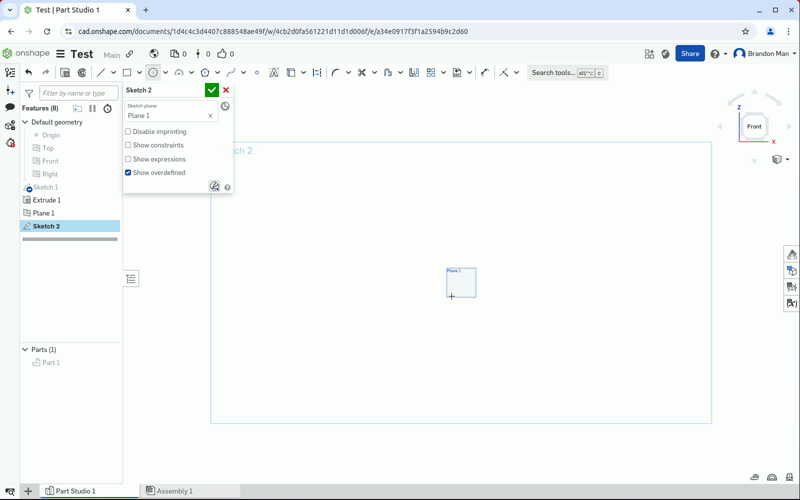
key_up(shift)
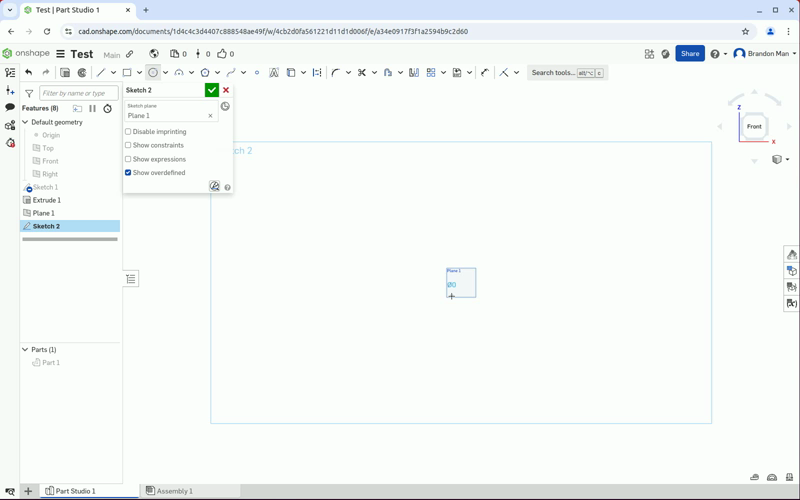
mouse_move(453, 295)
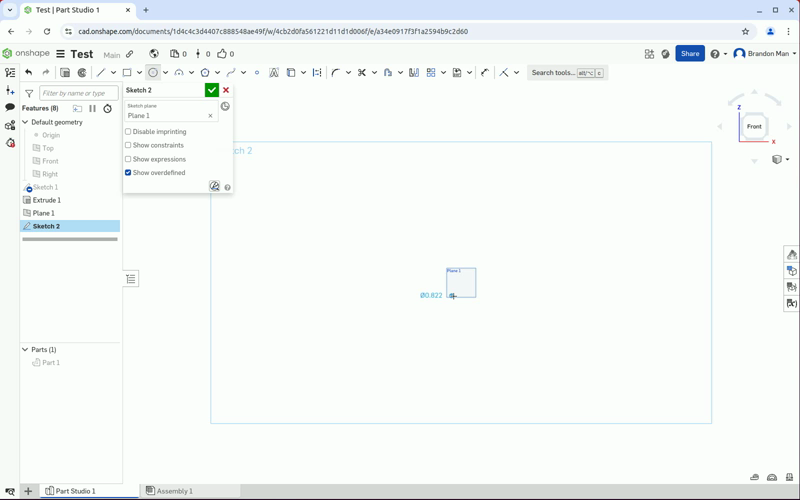
scroll(6)
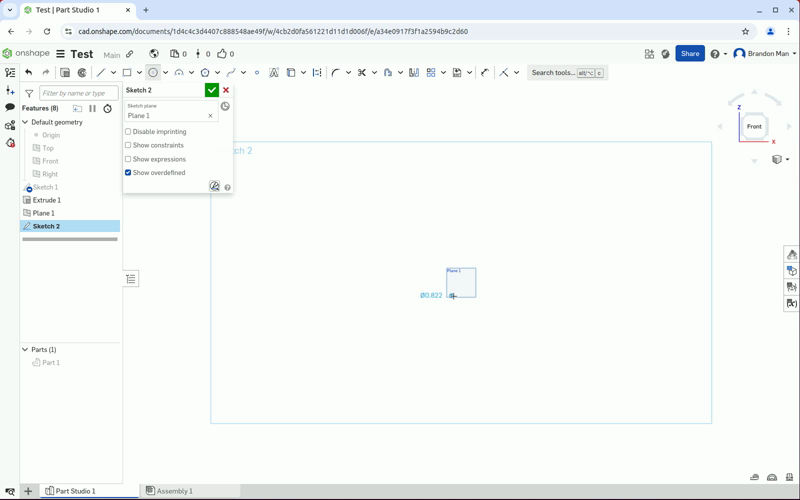
scroll(6)
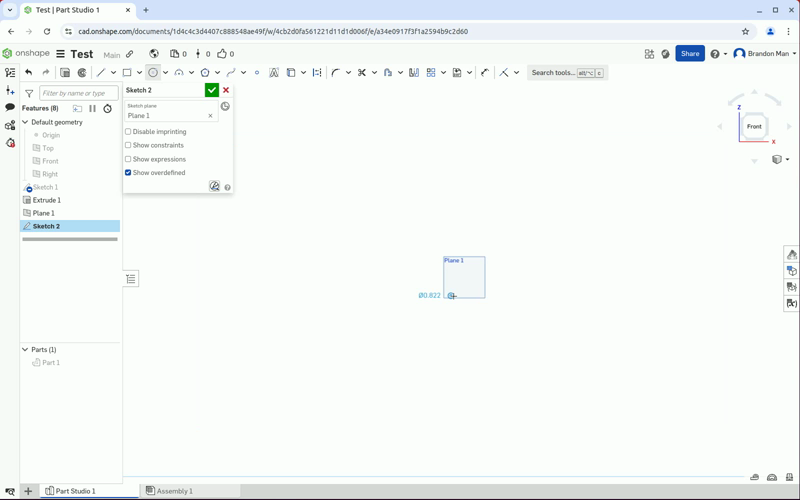
scroll(6)
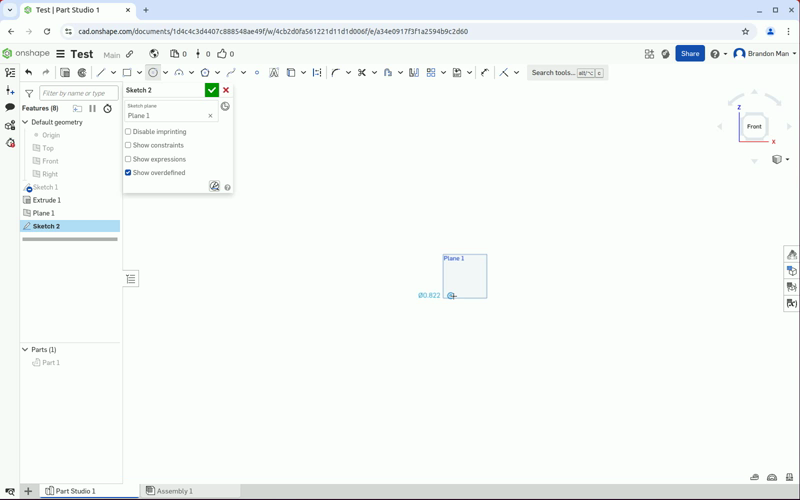
scroll(6)
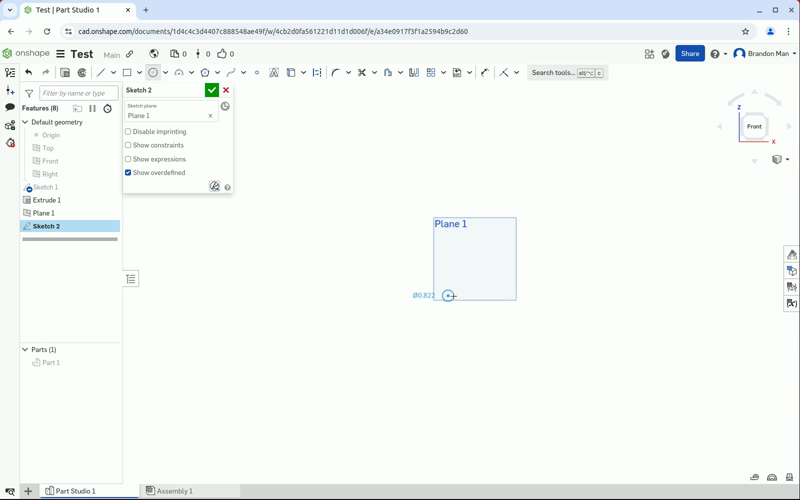
scroll(6)
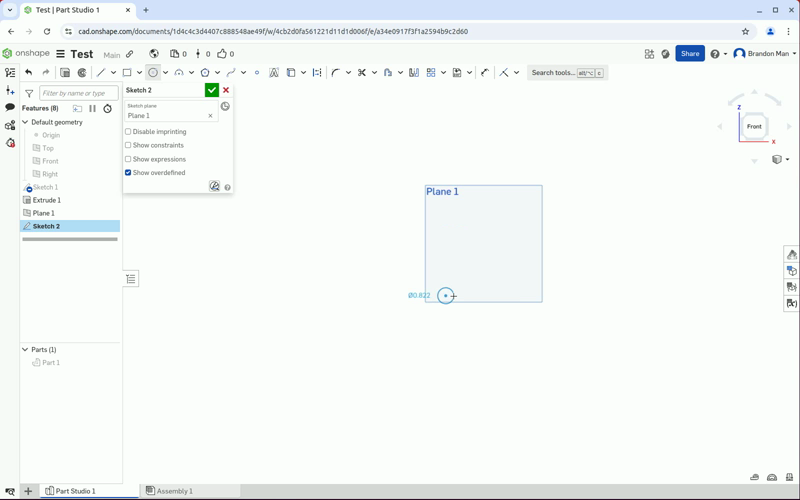
scroll(6)
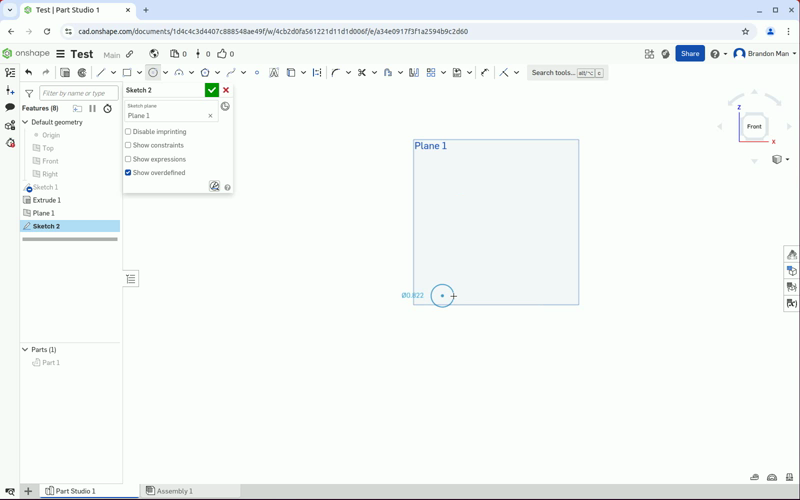
scroll(6)
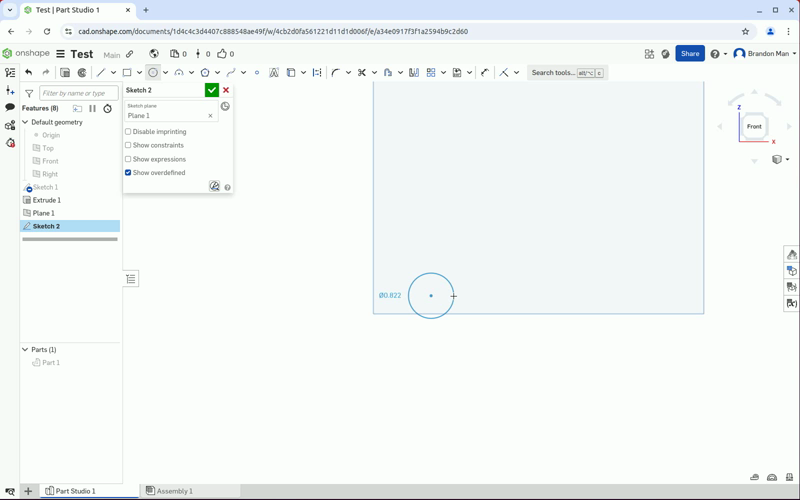
click(453, 295)
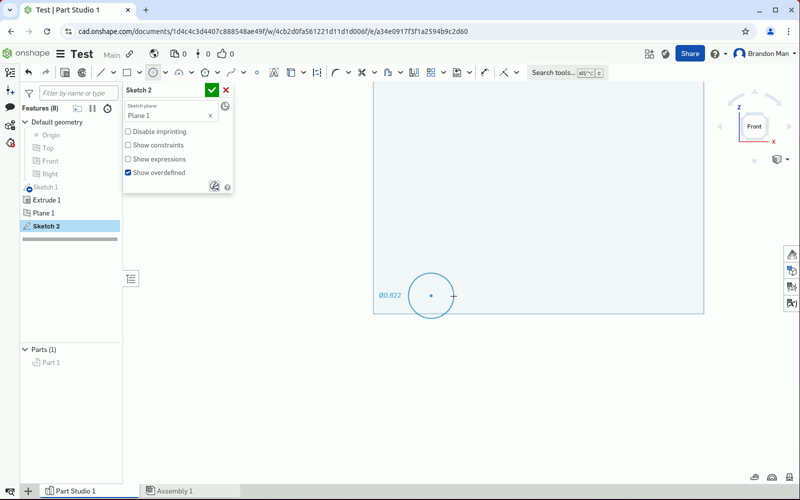
scroll(-6)
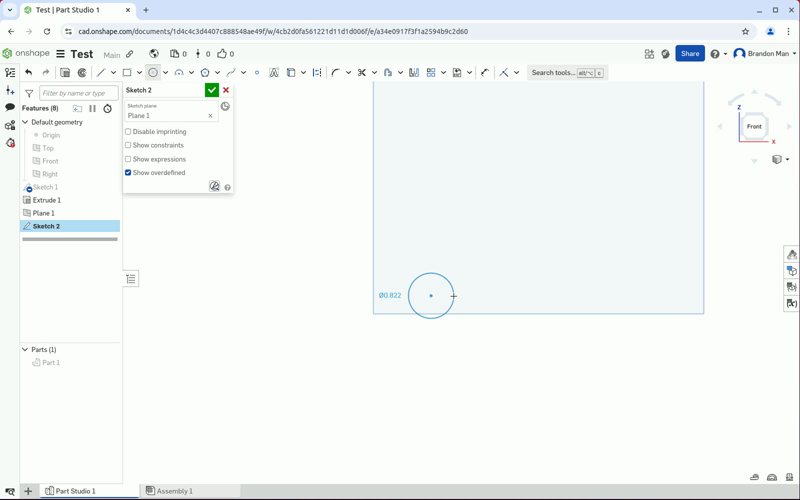
scroll(-6)
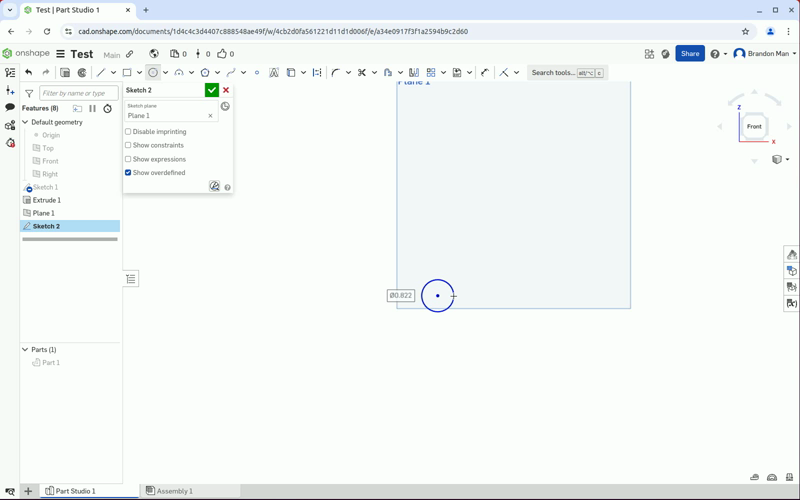
scroll(-6)
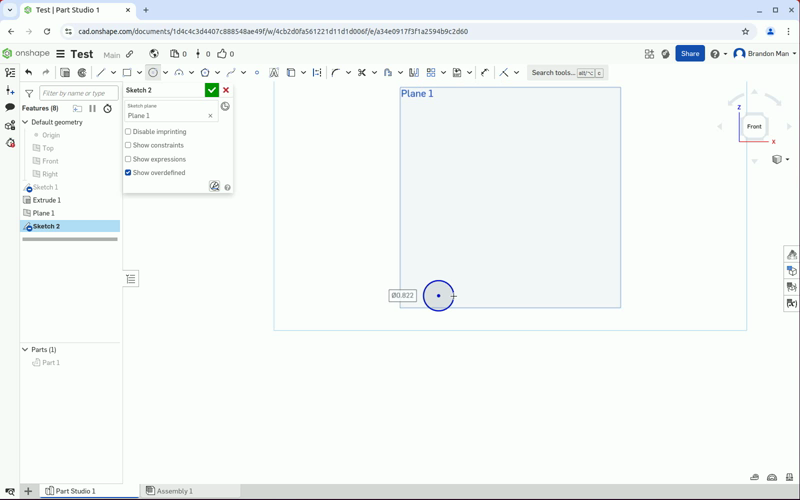
scroll(-6)
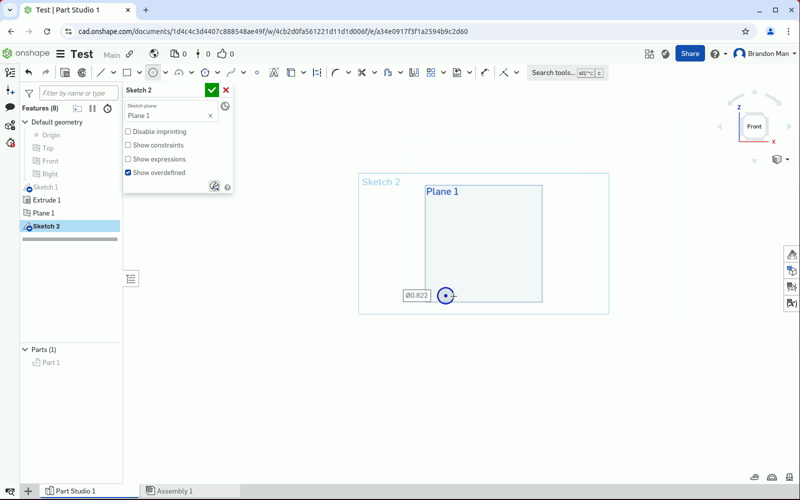
scroll(-6)
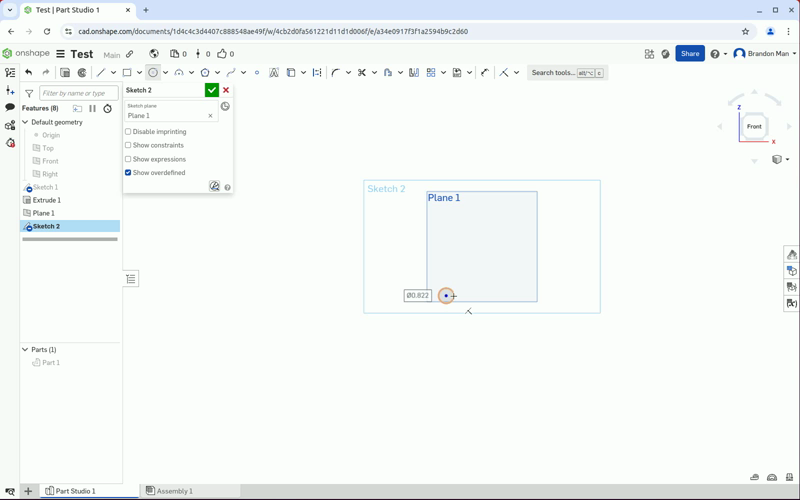
scroll(-6)
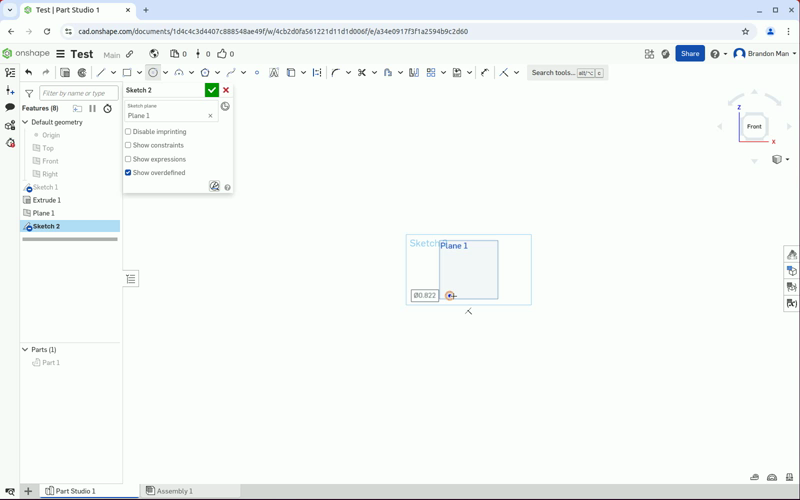
scroll(-6)
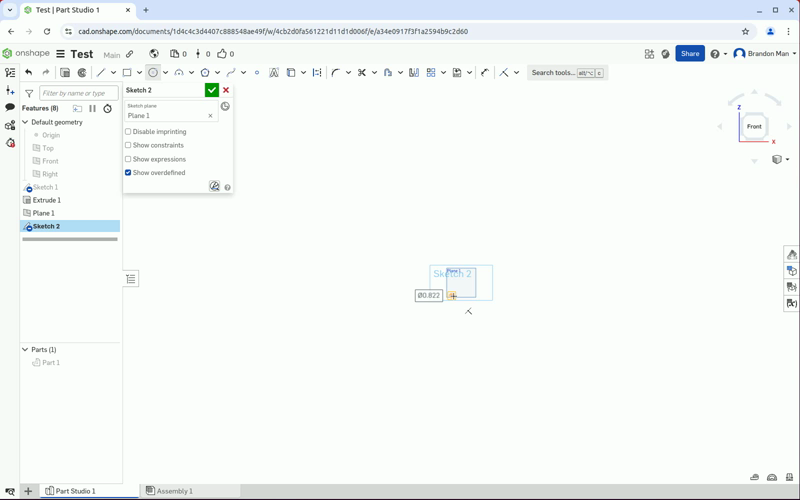
key(esc)
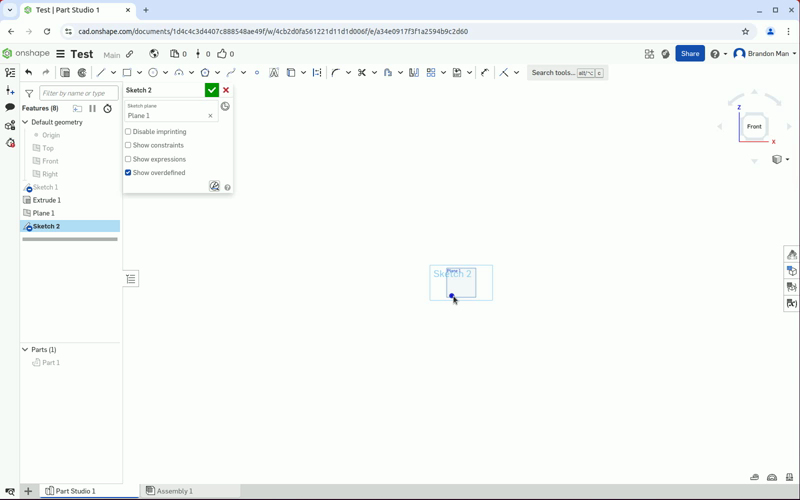
mouse_move(452, 293)
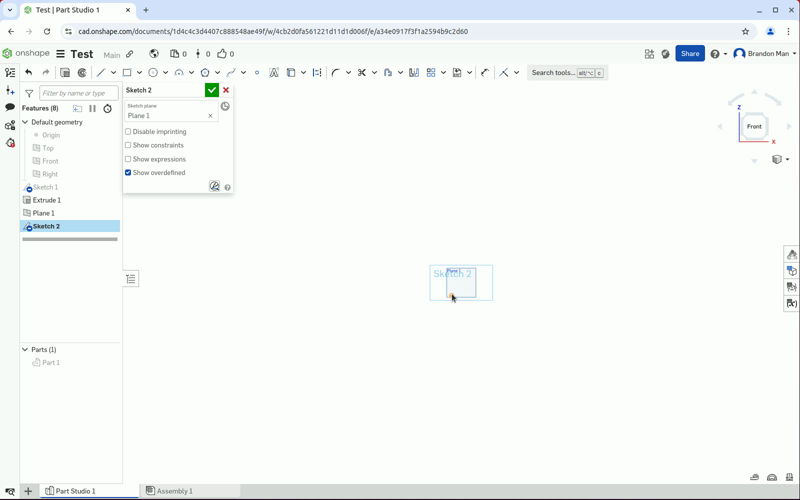
scroll(6)
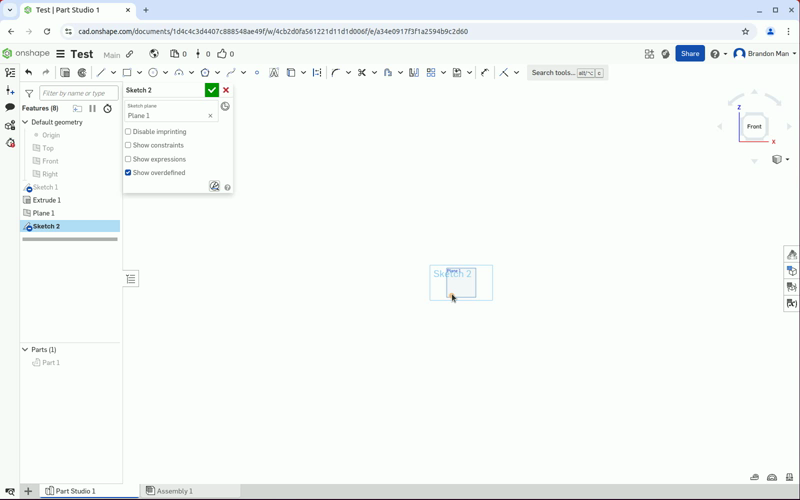
scroll(6)
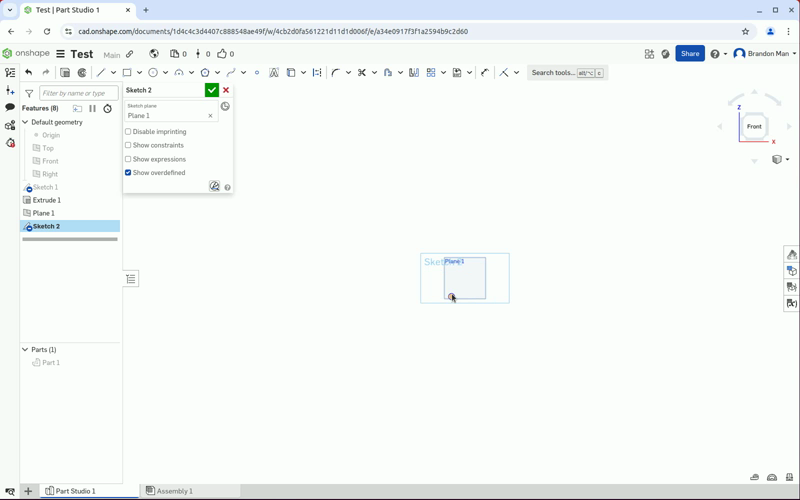
scroll(6)
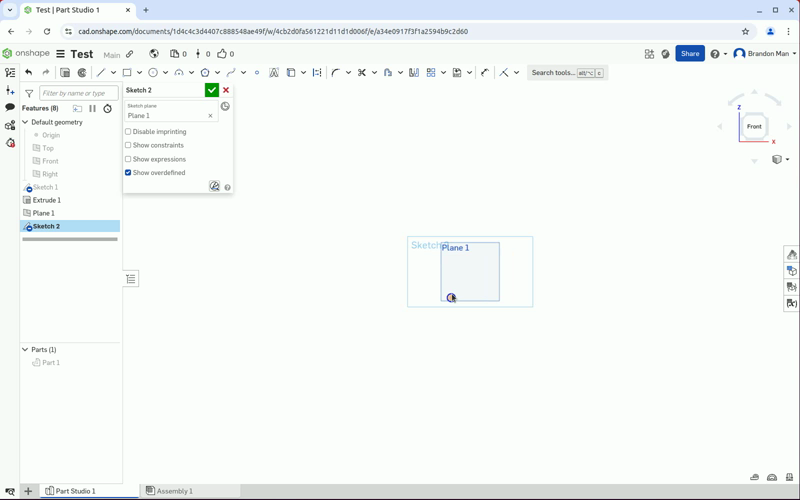
scroll(6)
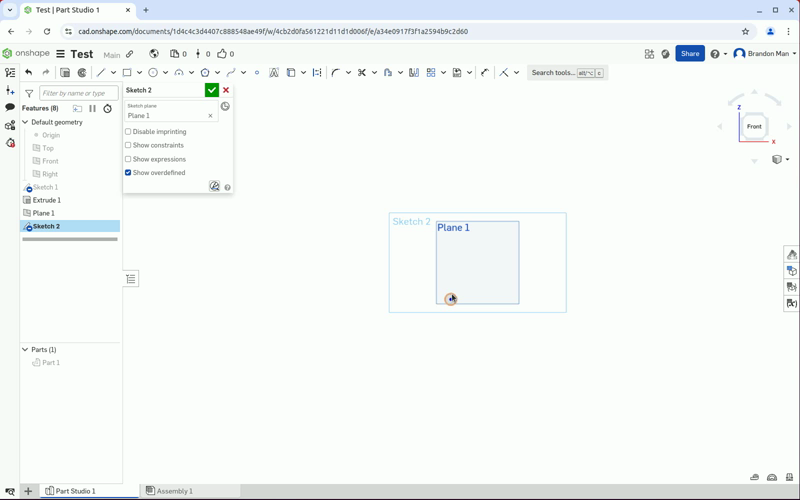
scroll(6)
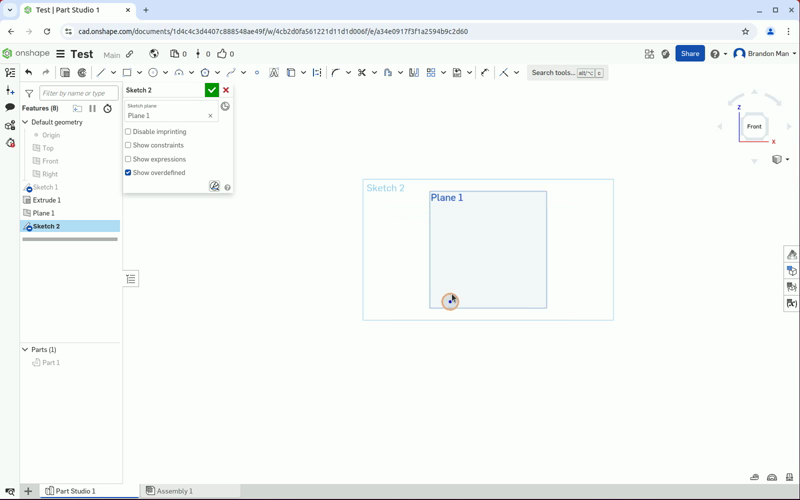
scroll(6)
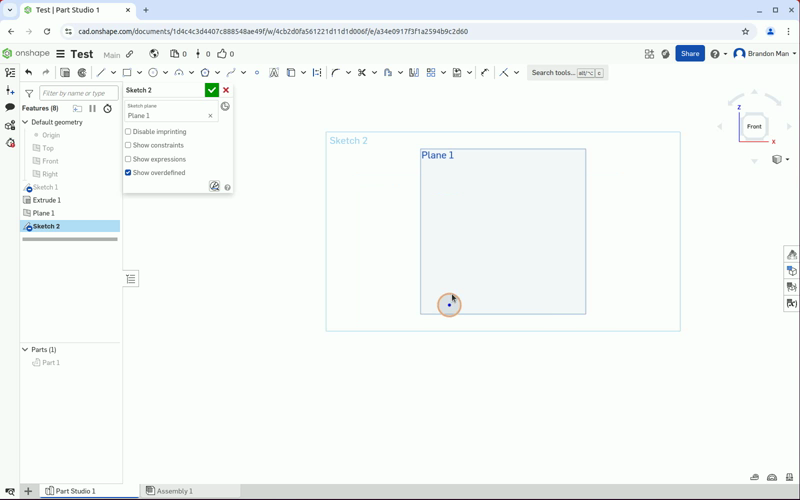
scroll(6)
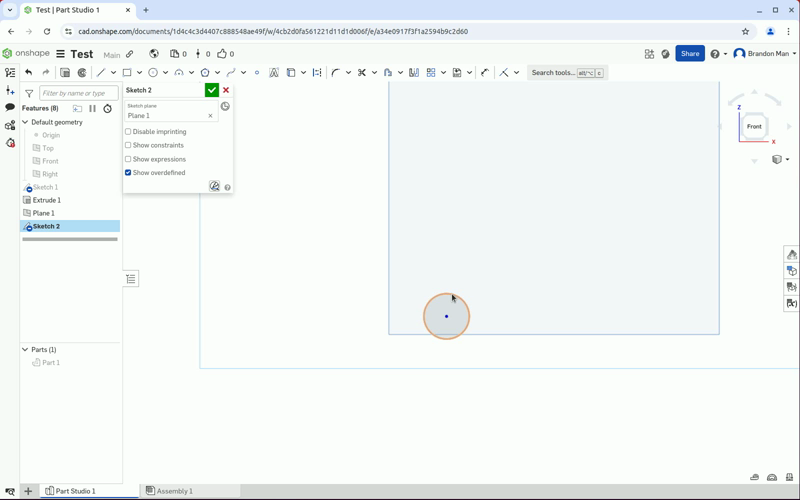
click(452, 293)
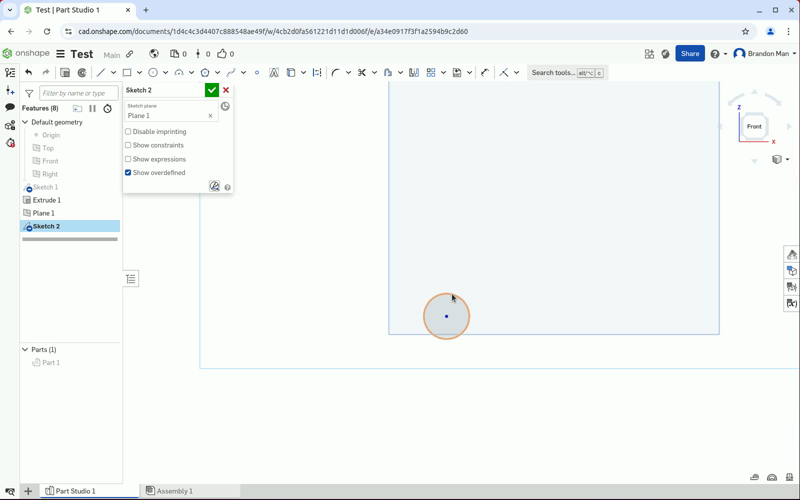
scroll(-6)
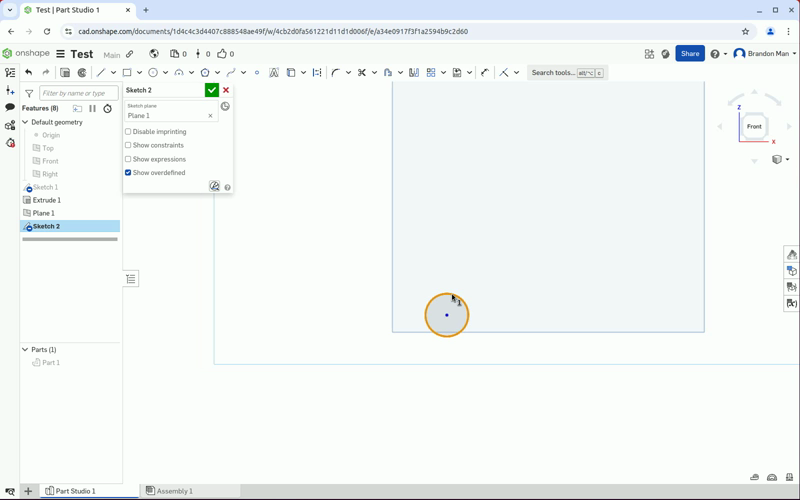
scroll(-6)
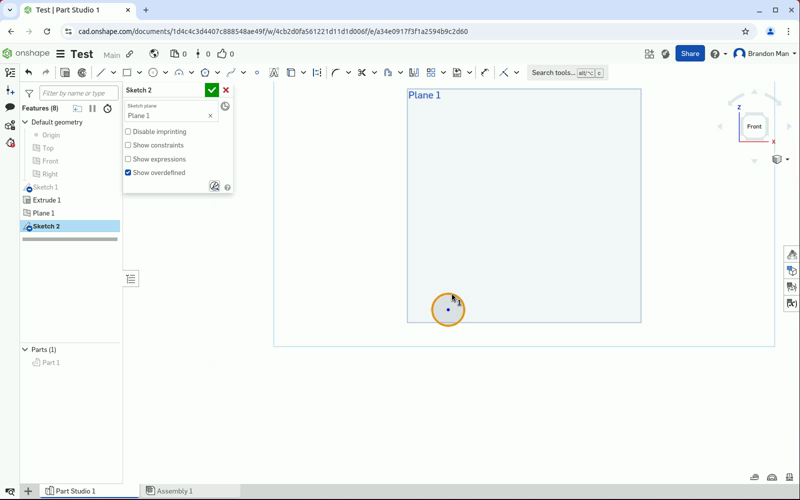
scroll(-6)
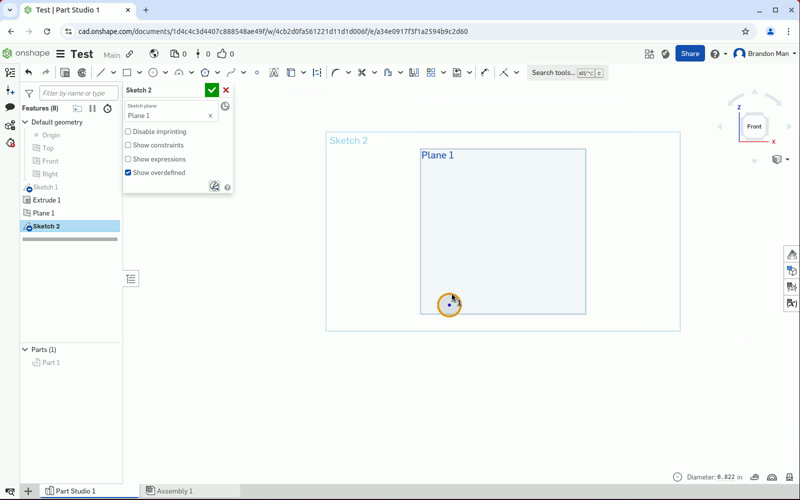
scroll(-6)
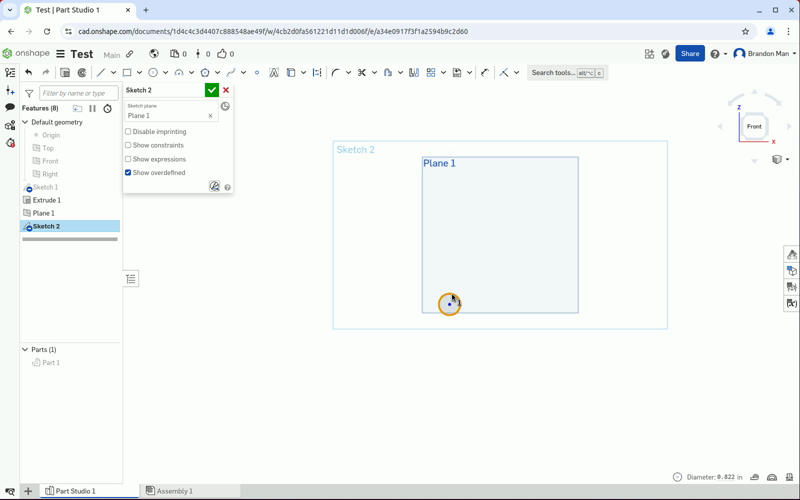
scroll(-6)
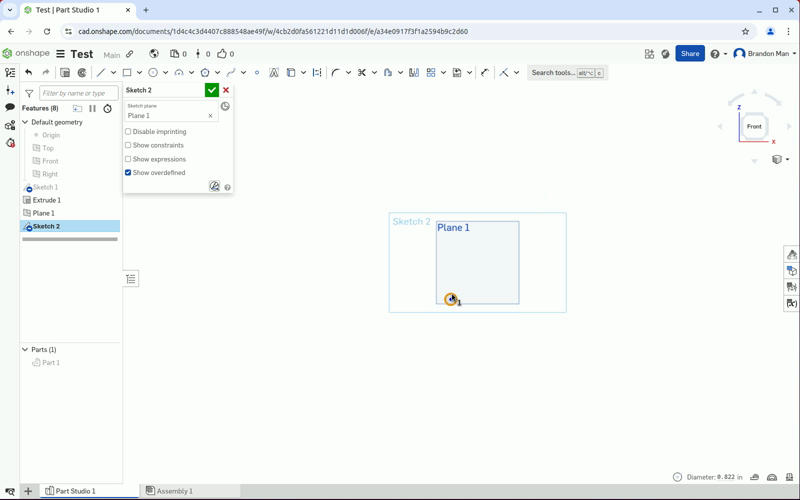
scroll(-6)
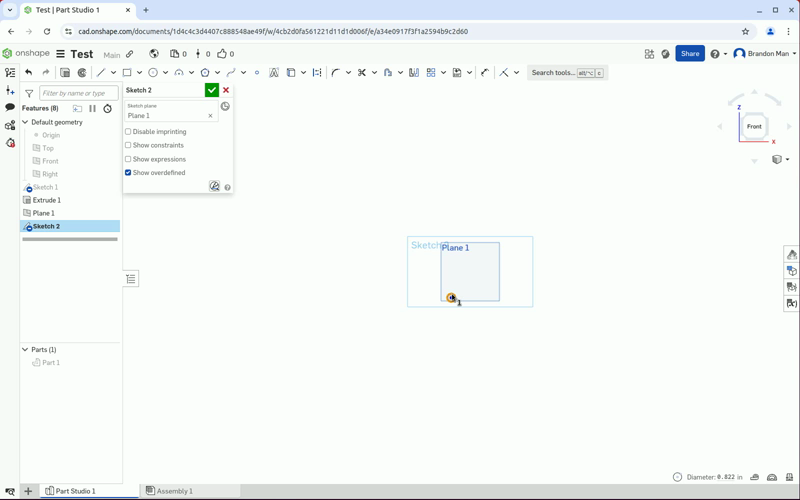
scroll(-6)
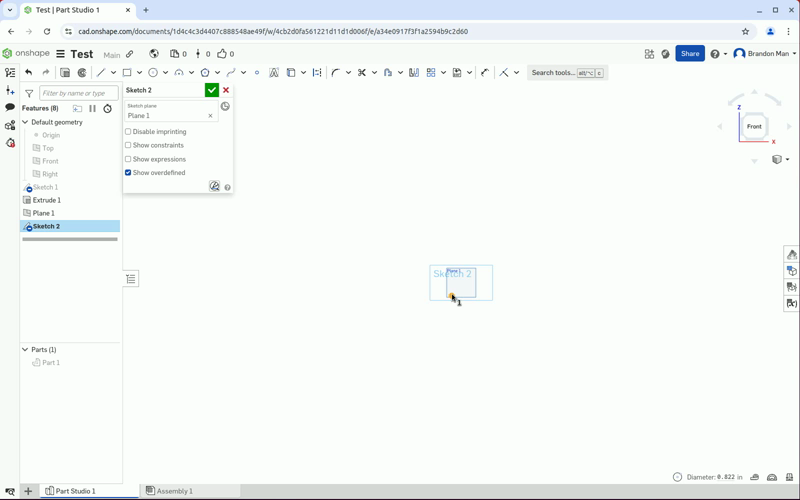
mouse_move(73, 352)
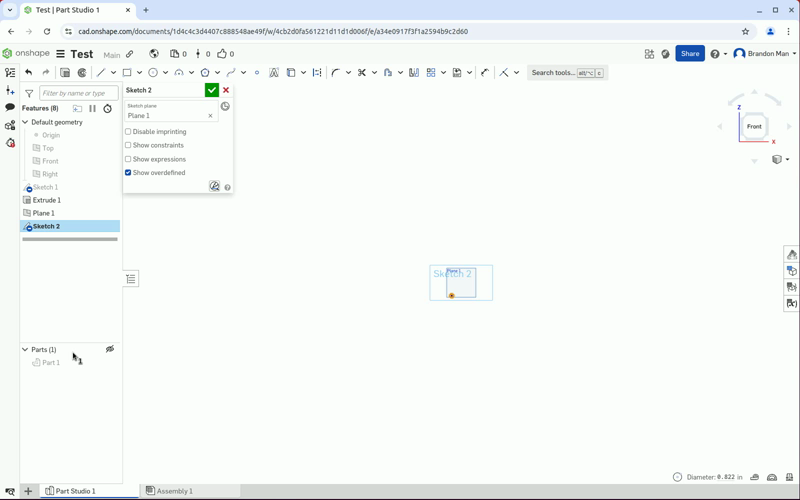
key(shift+y)
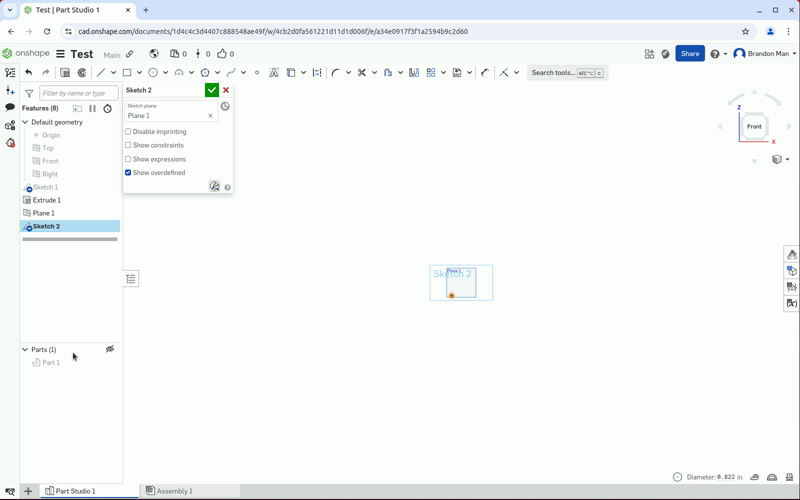
key(shift+e)
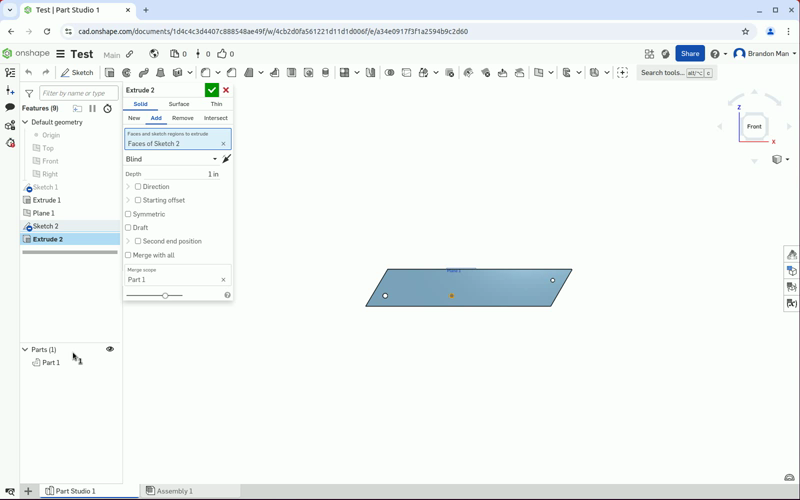
mouse_move(143, 106)
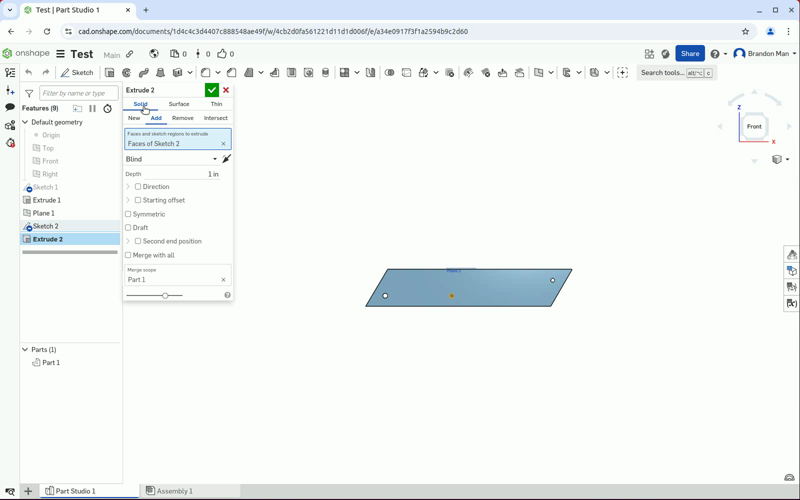
click(143, 106)
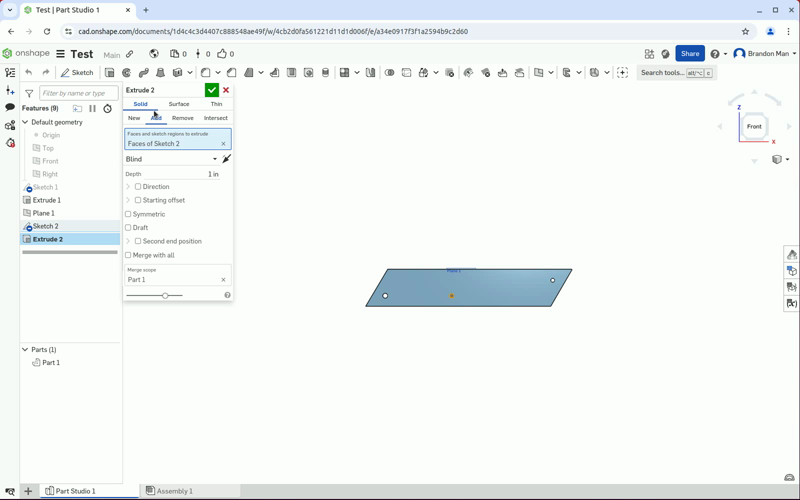
mouse_move(186, 120)
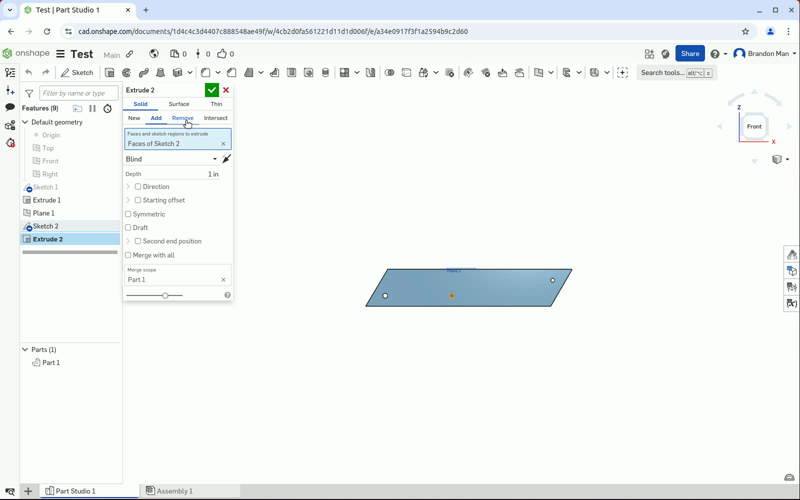
click(186, 120)
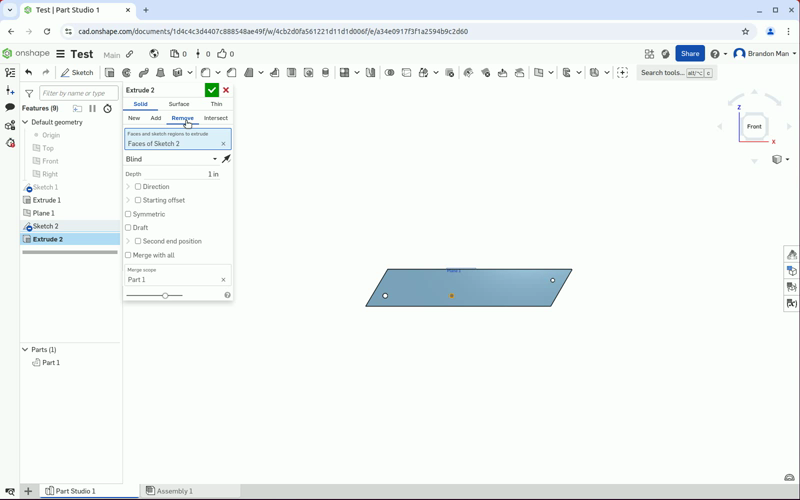
key(tab, 4)
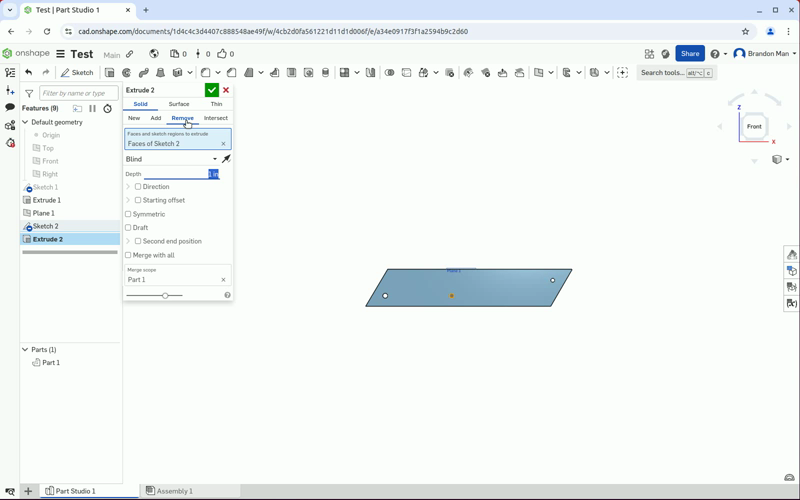
text(1.444)
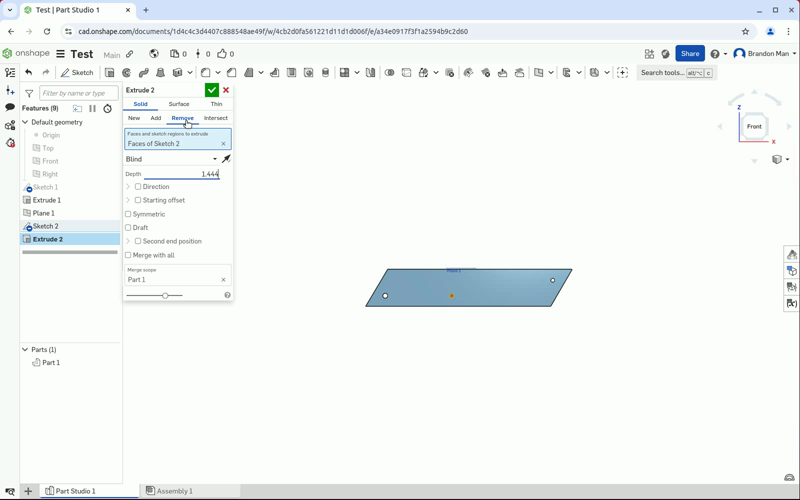
key(tab, 6)
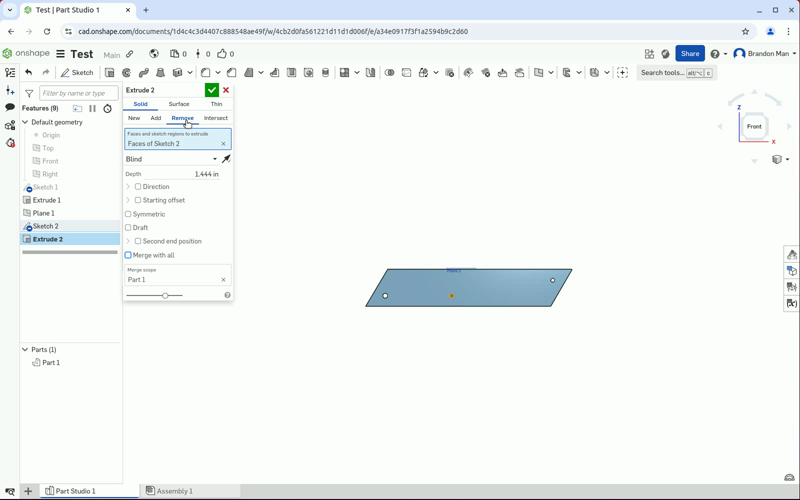
key(space)
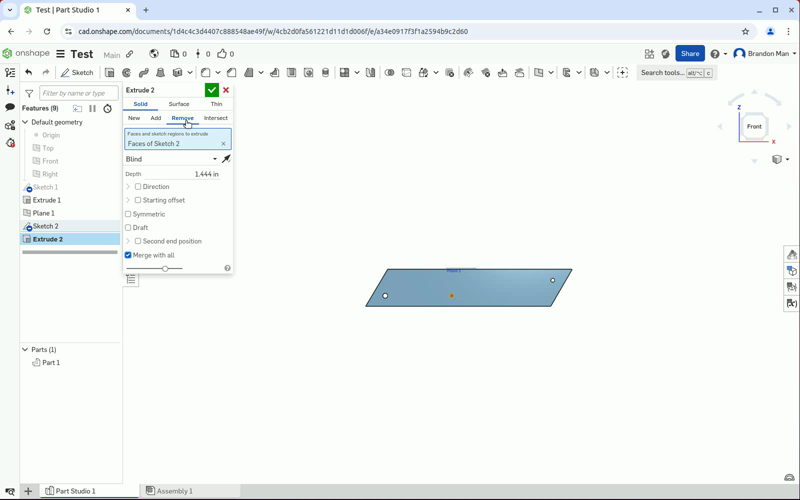
key(enter)
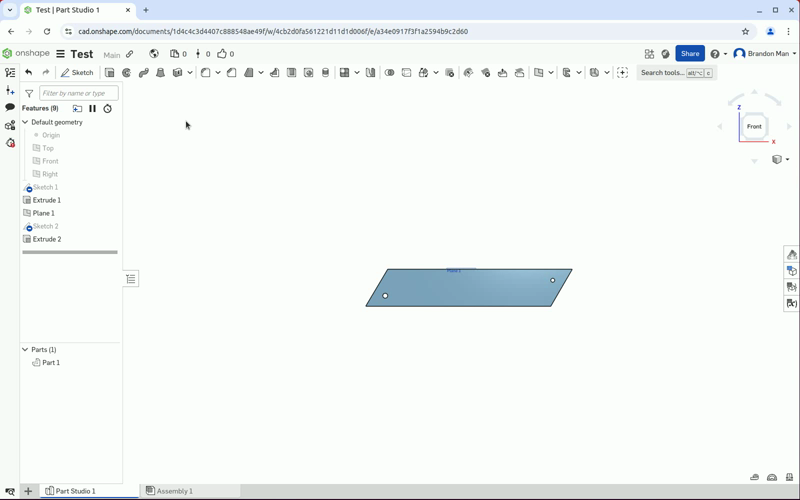
key(shift+h)
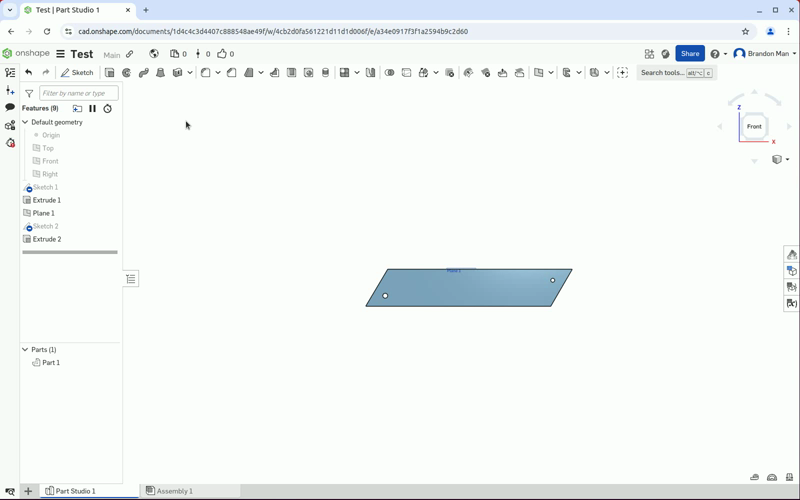
key(shift+h)
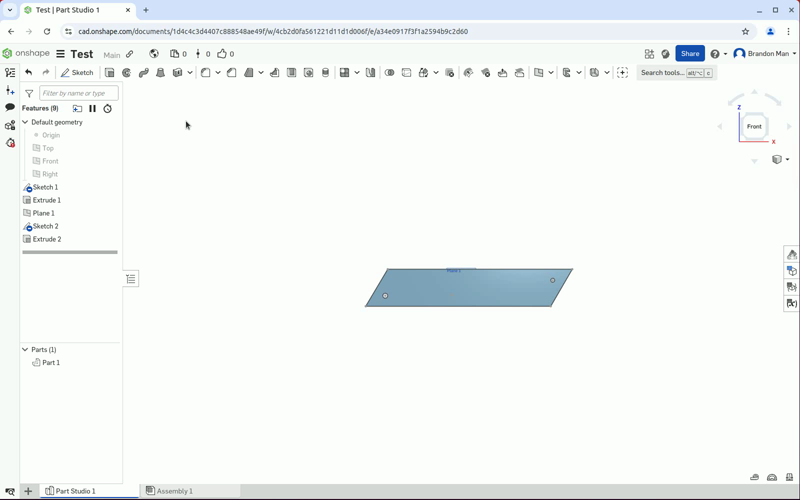
key(shift+7)
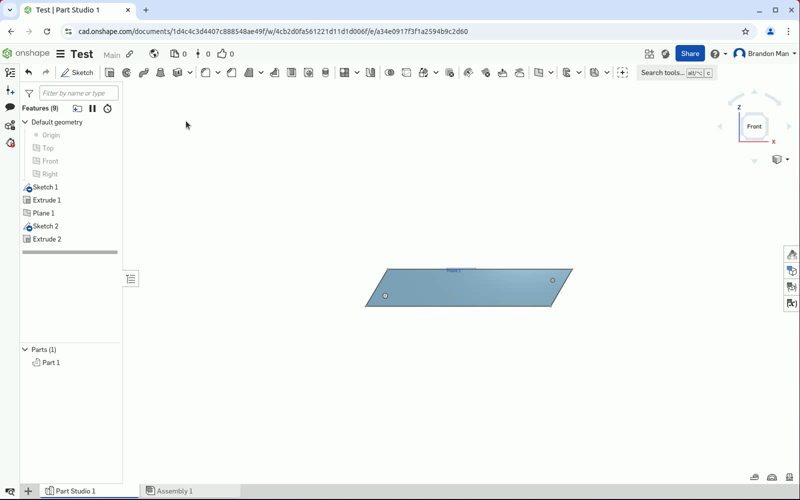
key(left, 2)
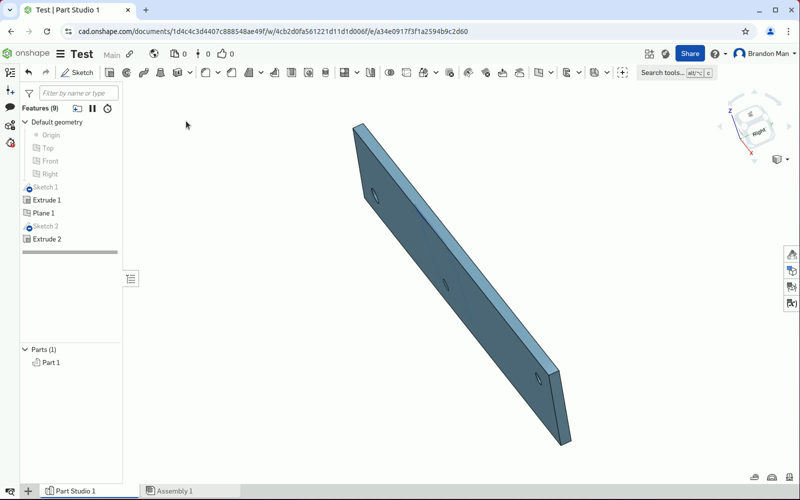
key(down, 2)
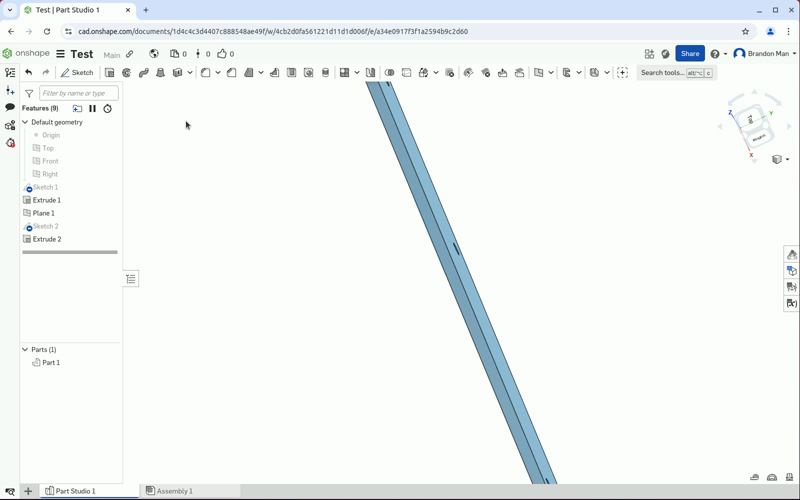
key(up, 2)
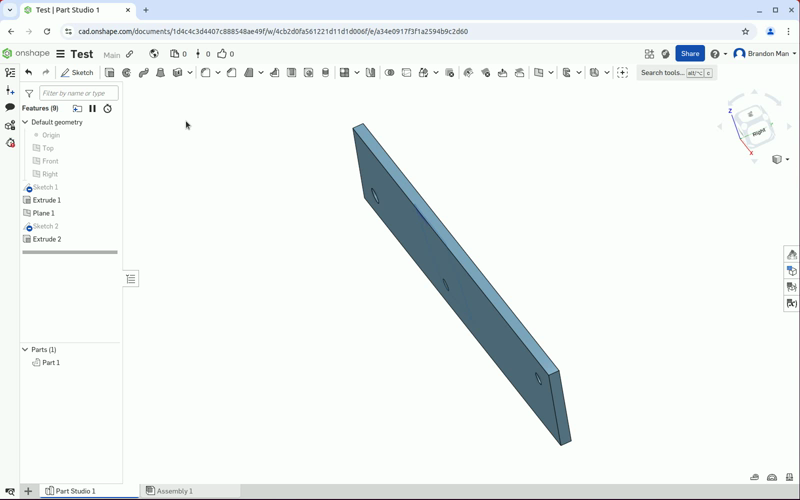
key(right, 2)
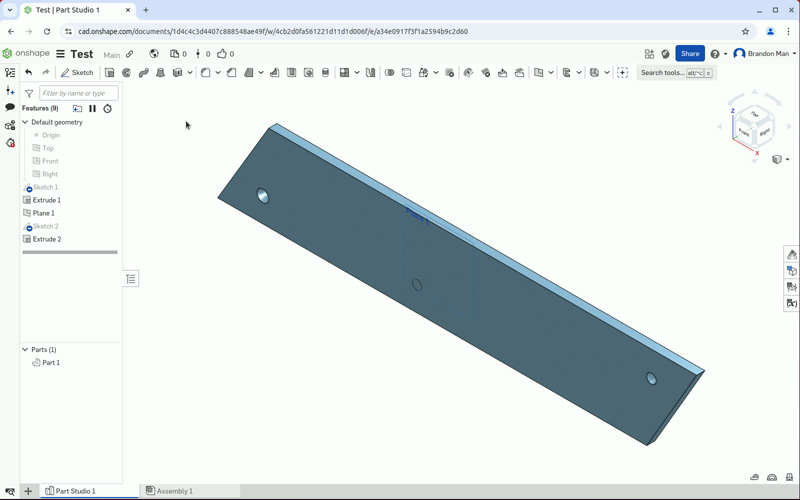
mouse_move(73, 189)
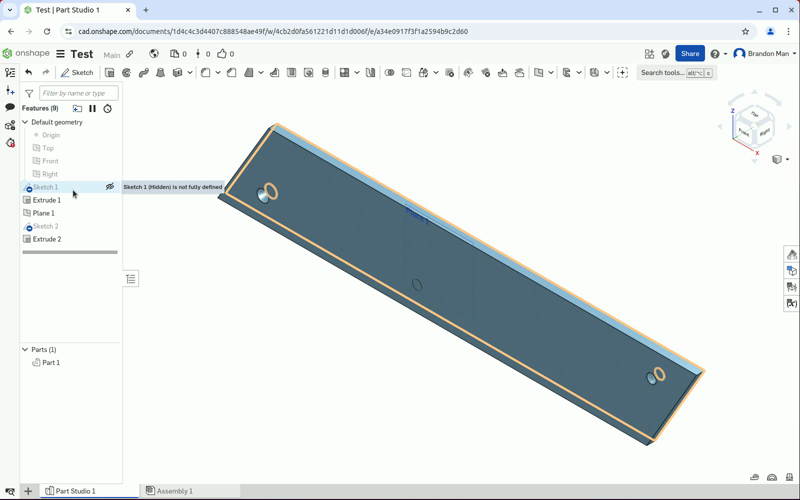
click(73, 189)